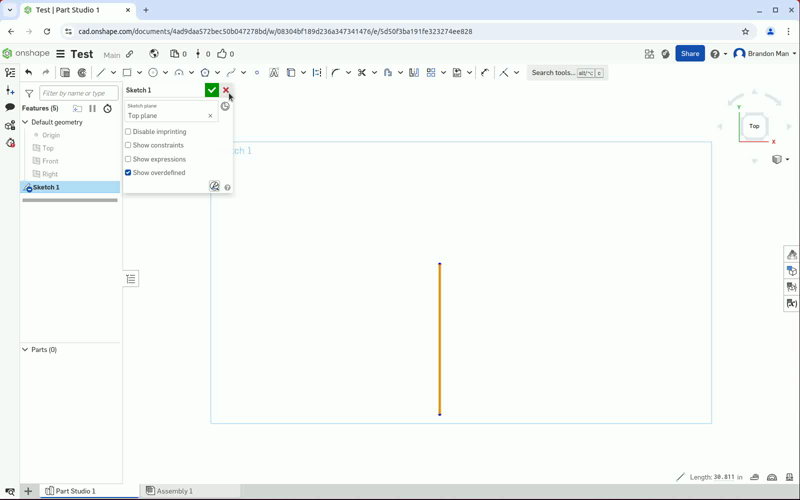
key(shift+h)
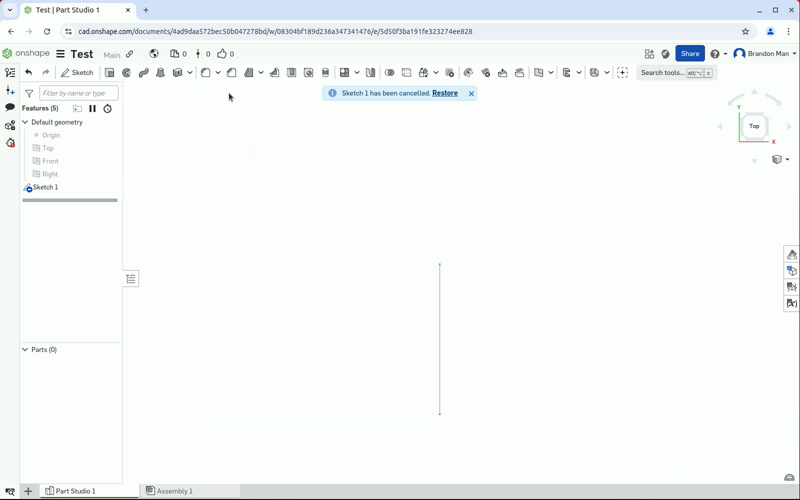
key(shift+s)
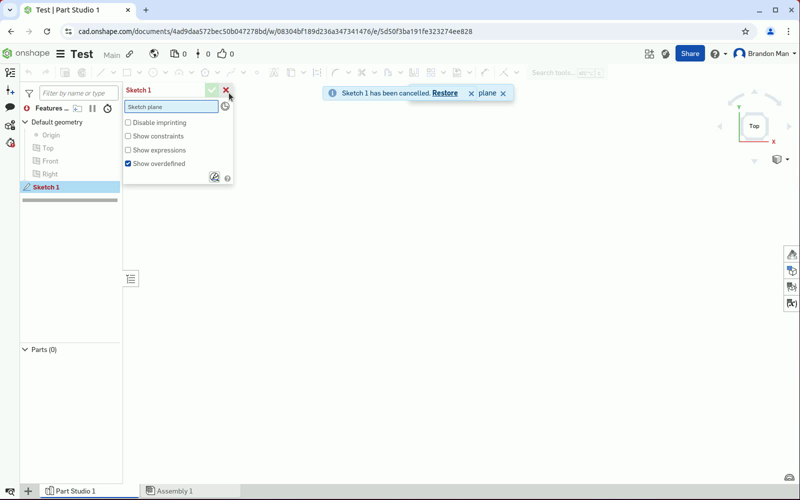
mouse_move(73, 150)
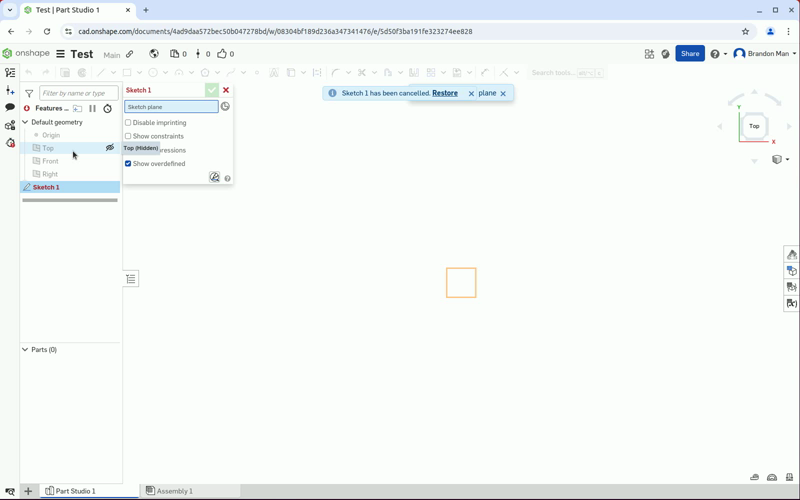
click(73, 150)
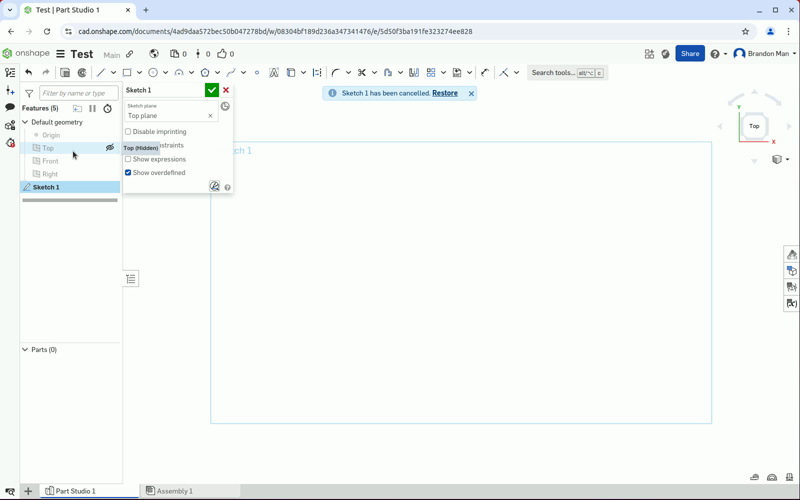
mouse_move(73, 352)
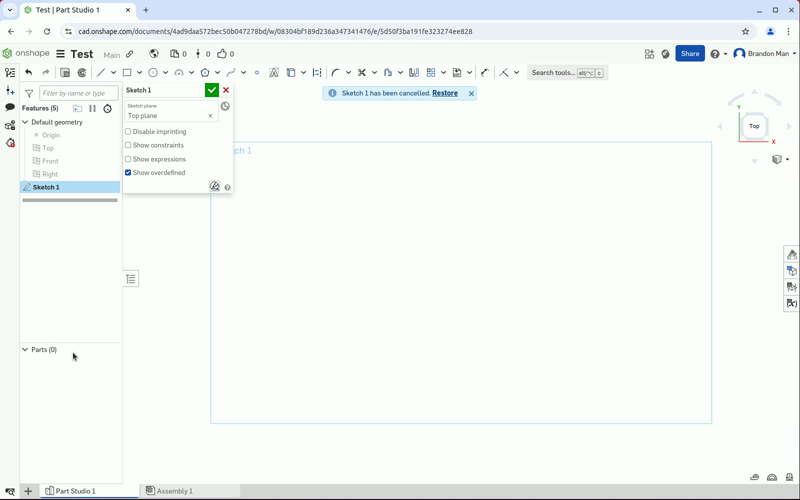
key(y)
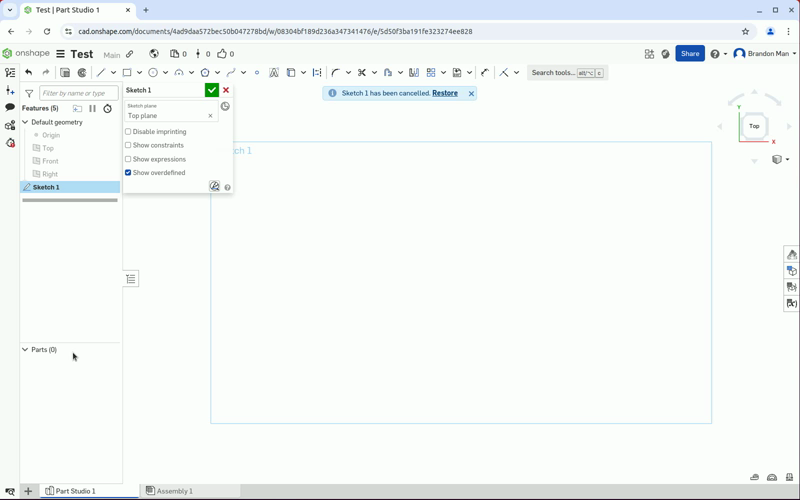
key(l)
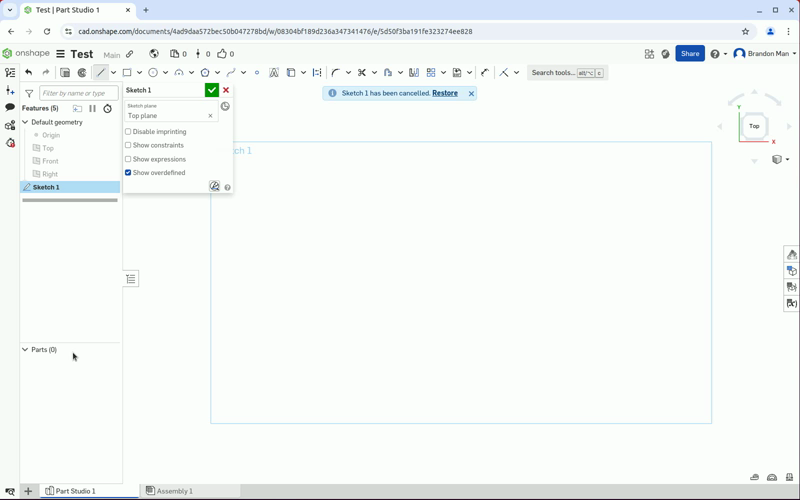
key_down(shift)
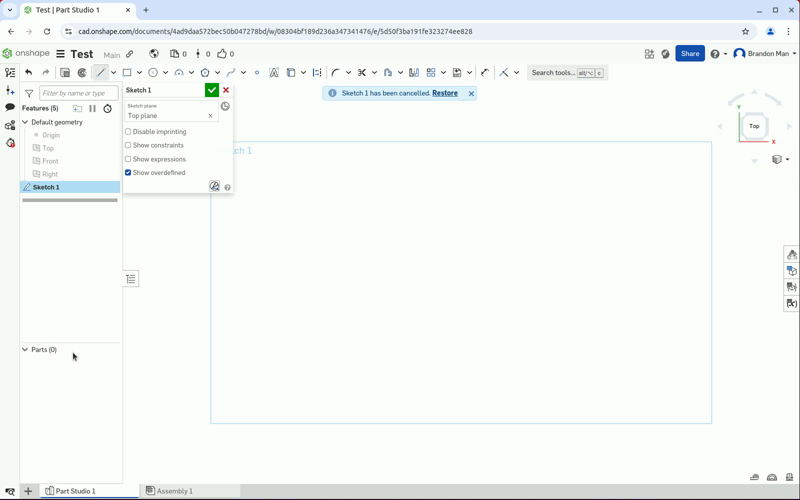
mouse_move(431, 330)
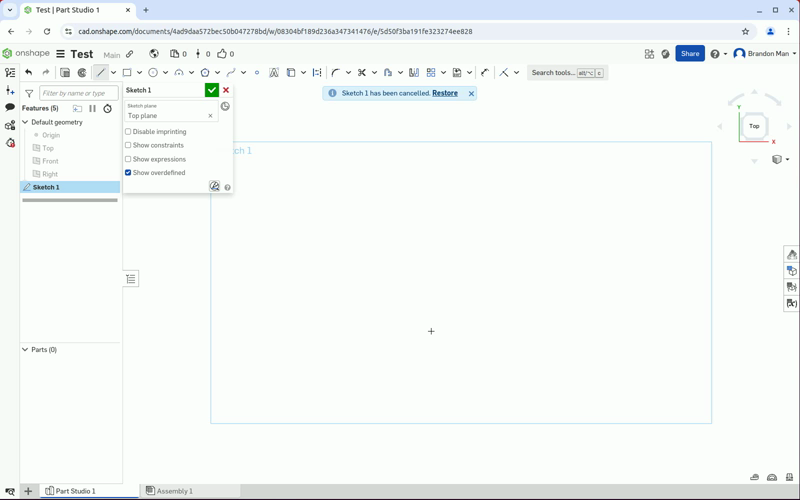
click(431, 330)
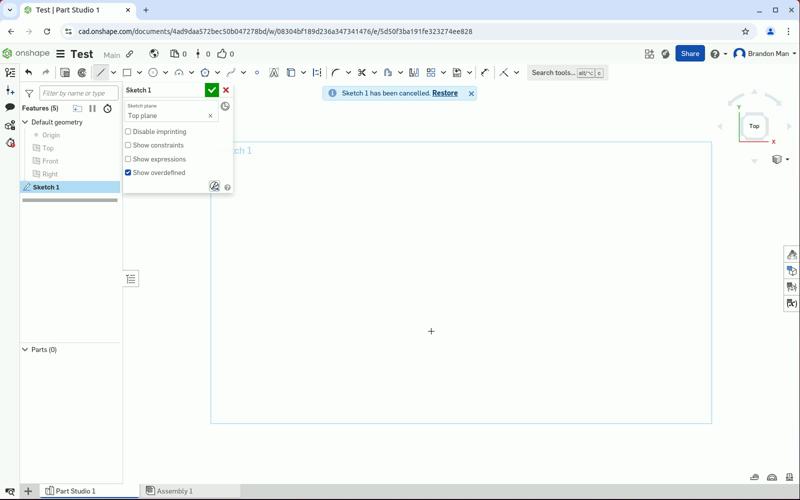
key_up(shift)
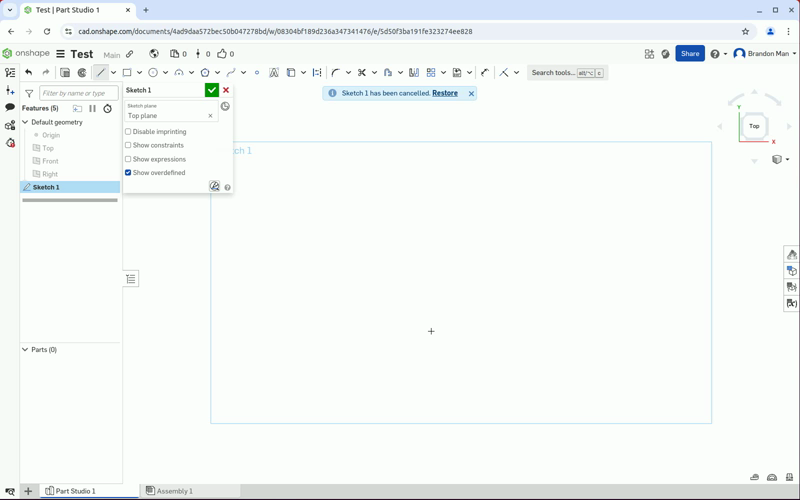
key_down(shift)
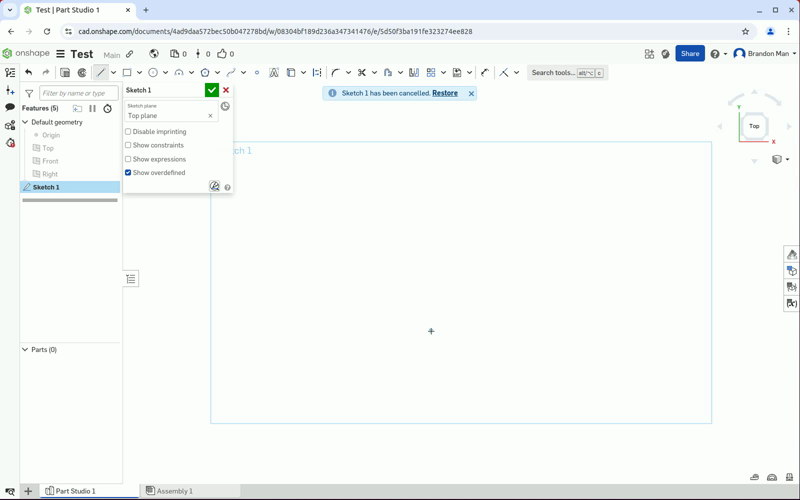
mouse_move(461, 330)
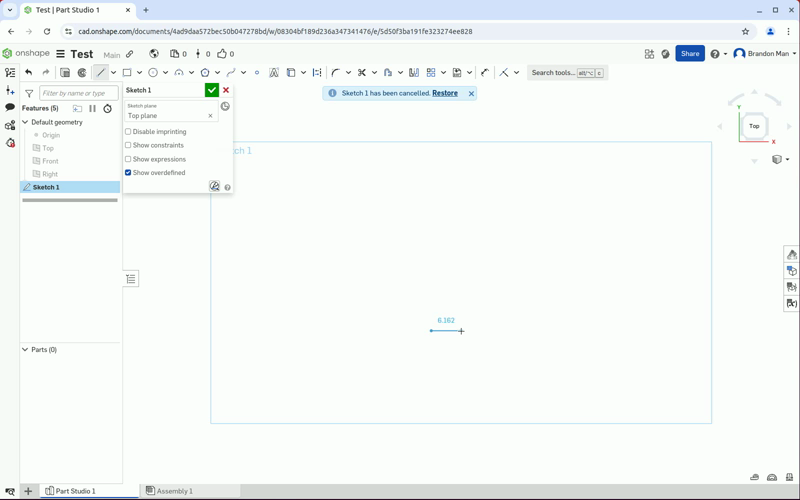
mouse_move(444, 330)
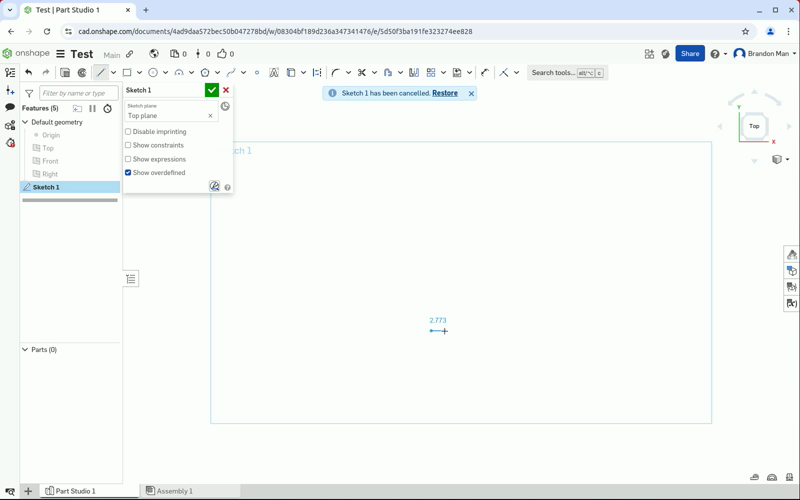
click(444, 330)
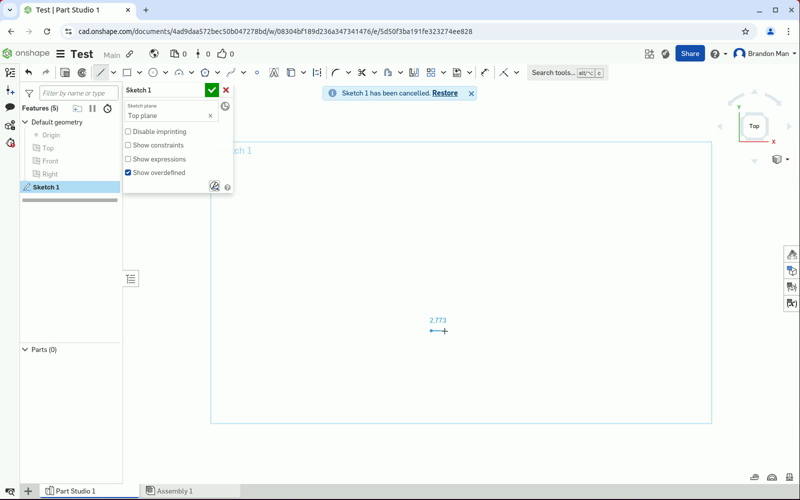
key_up(shift)
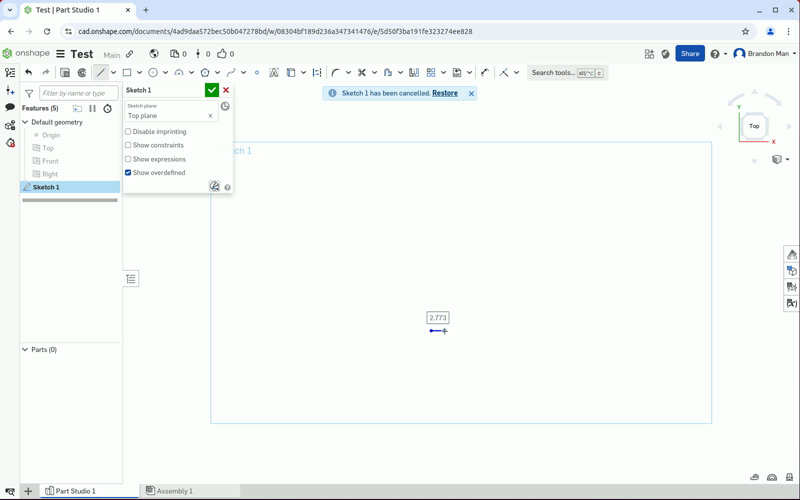
key_down(shift)
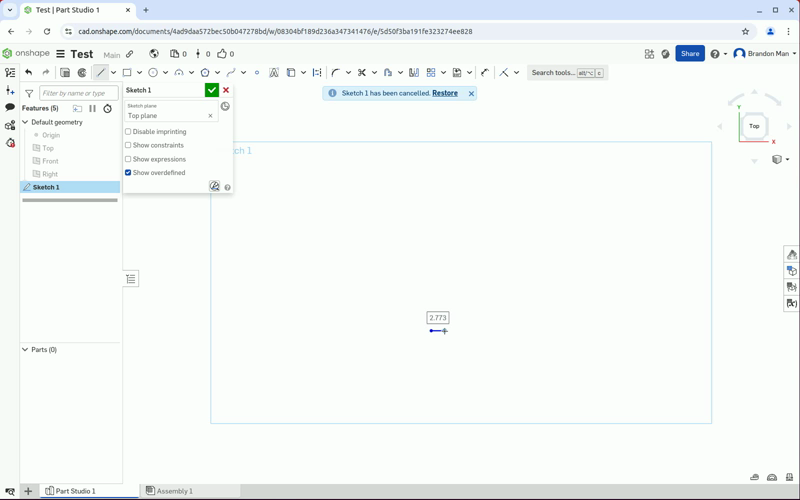
mouse_move(444, 170)
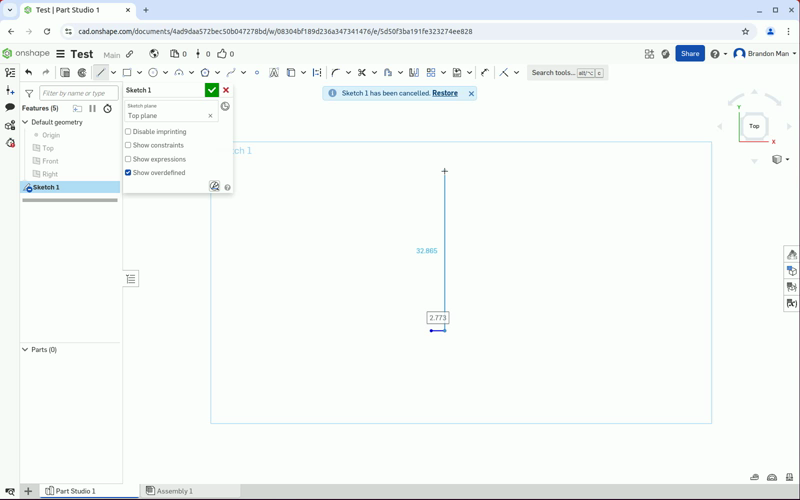
click(444, 170)
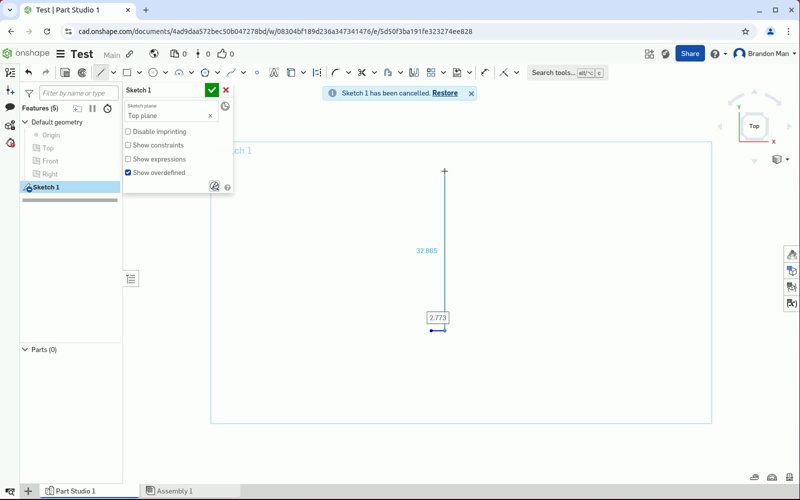
key_up(shift)
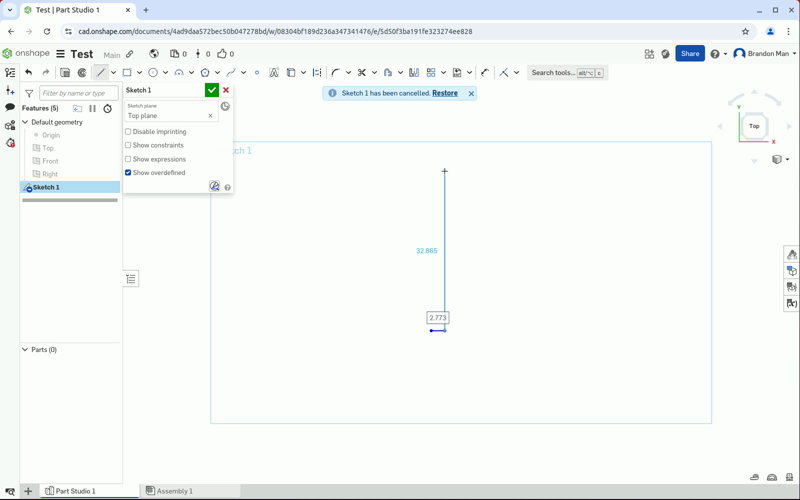
key_down(shift)
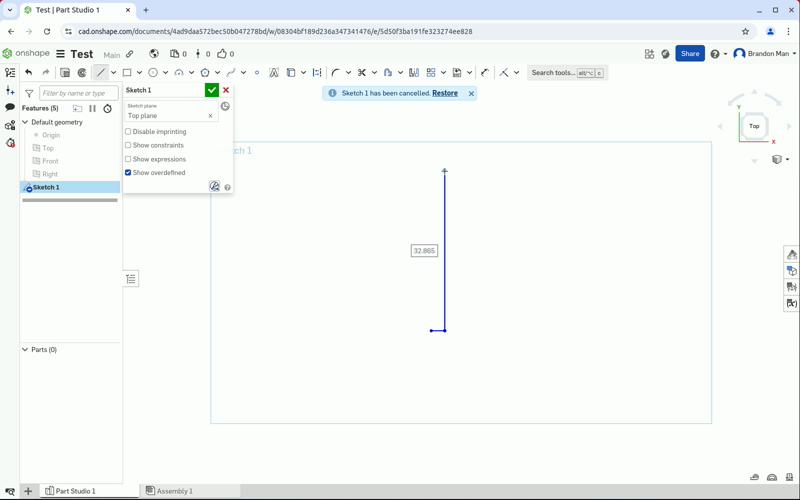
mouse_move(474, 170)
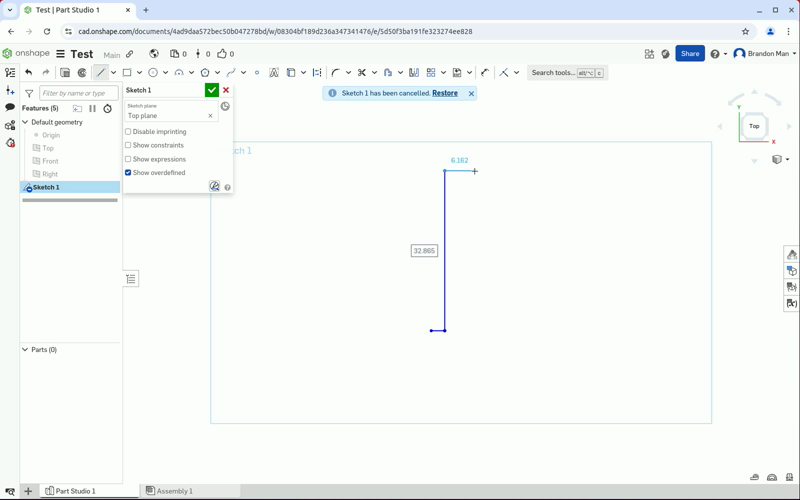
mouse_move(431, 170)
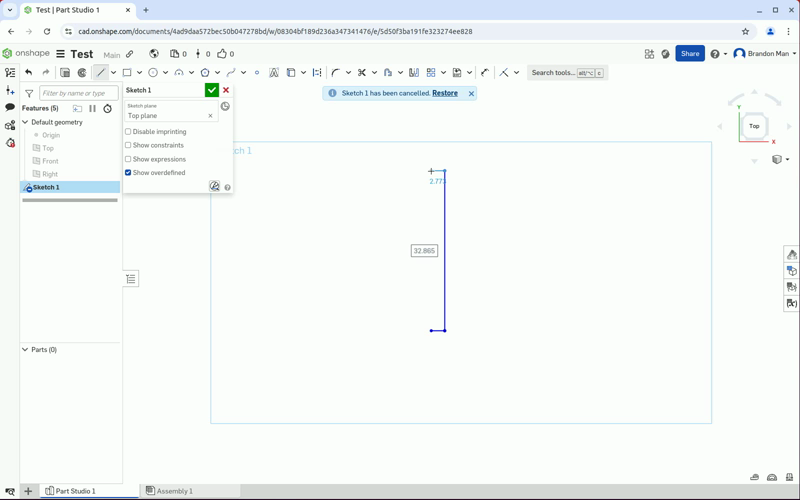
click(431, 170)
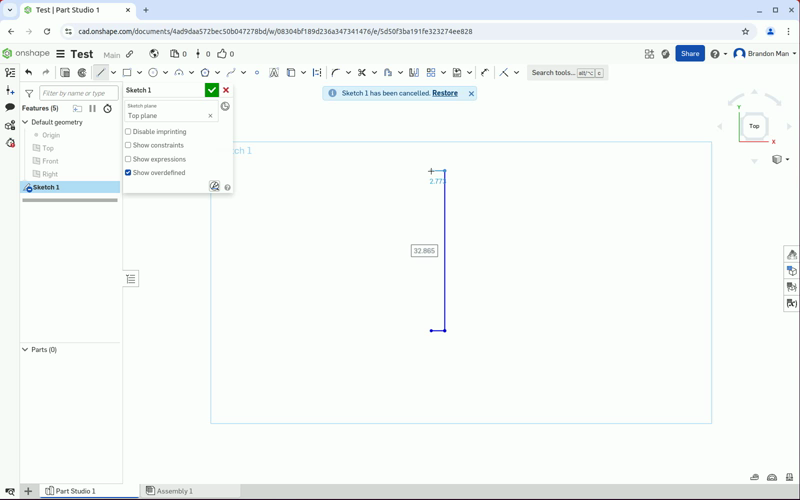
key_up(shift)
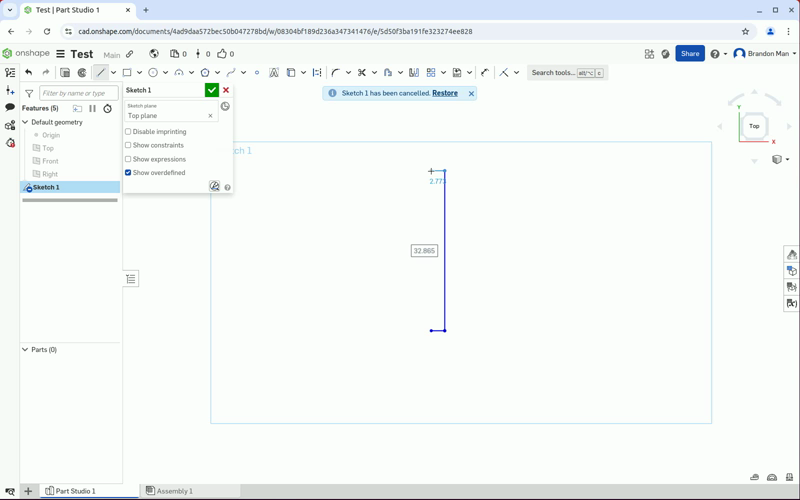
key_down(shift)
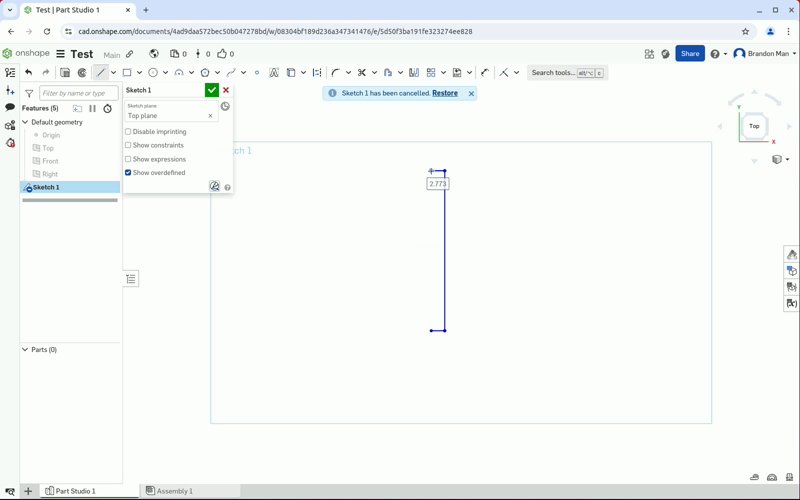
mouse_move(431, 330)
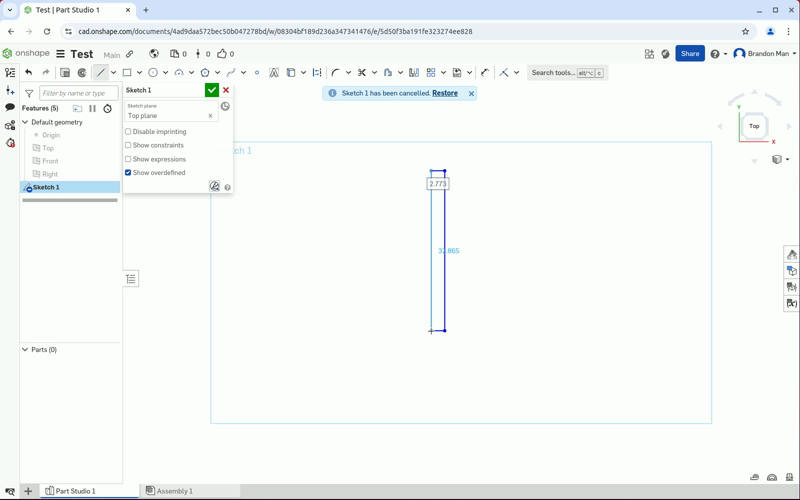
key_up(shift)
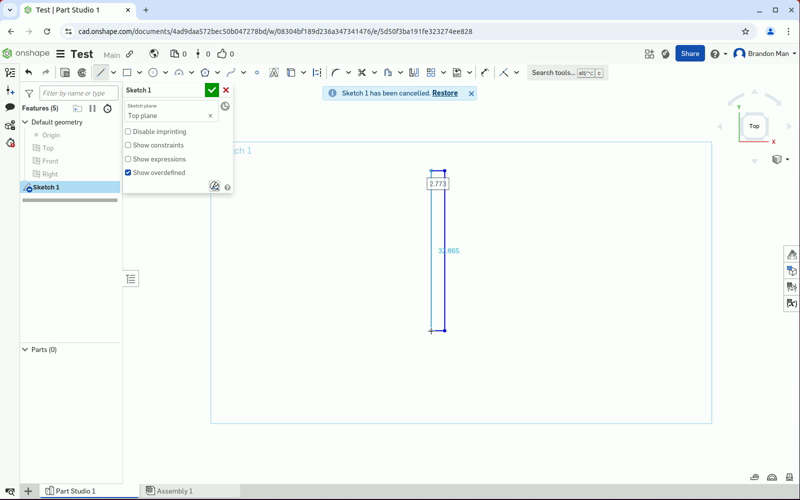
click(431, 330)
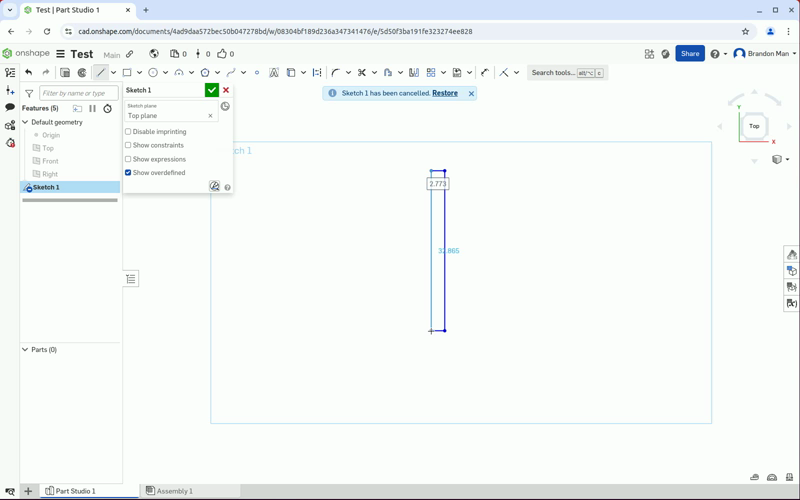
key(esc)
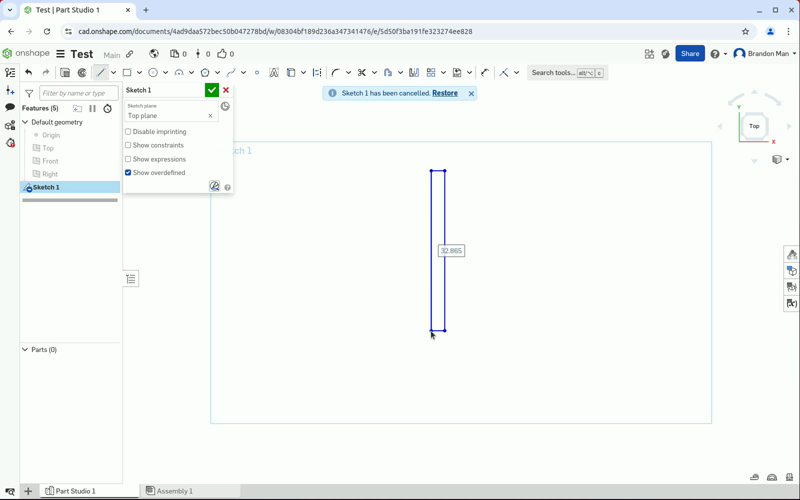
mouse_move(437, 261)
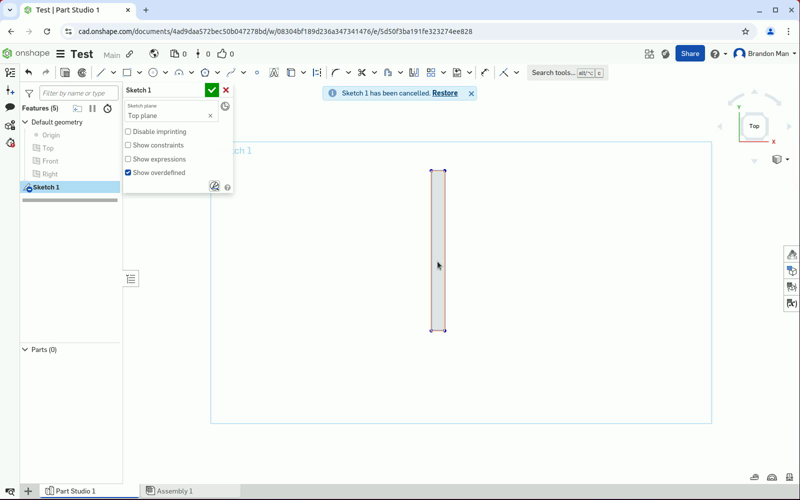
click(437, 261)
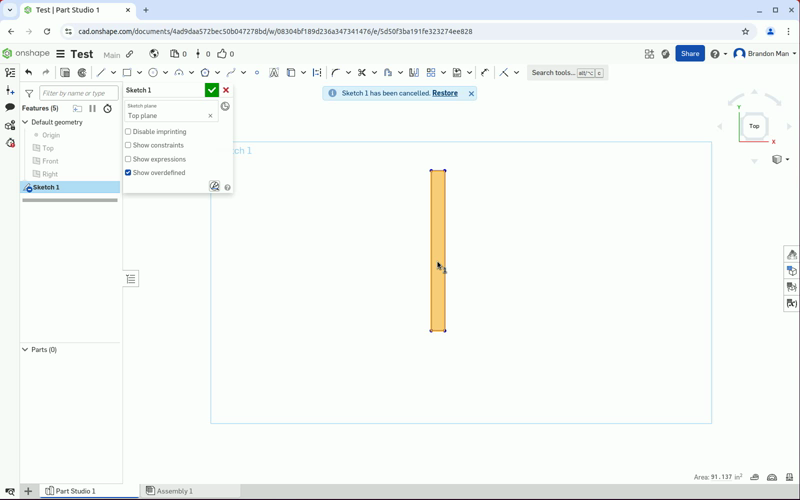
mouse_move(73, 352)
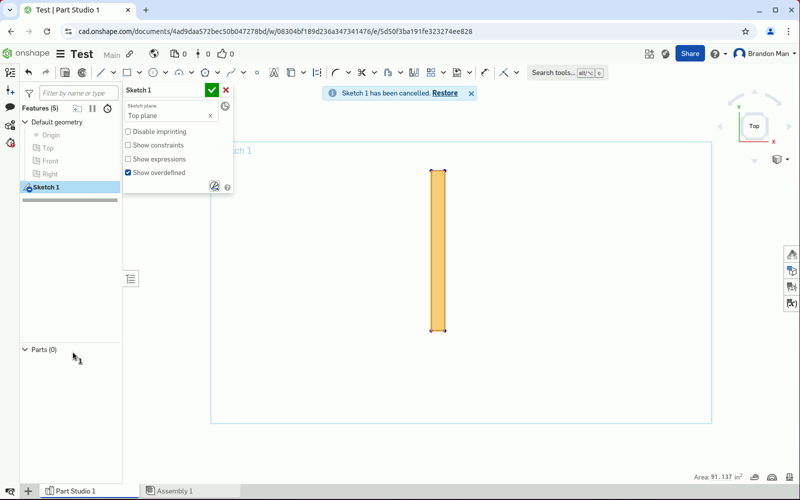
key(shift+y)
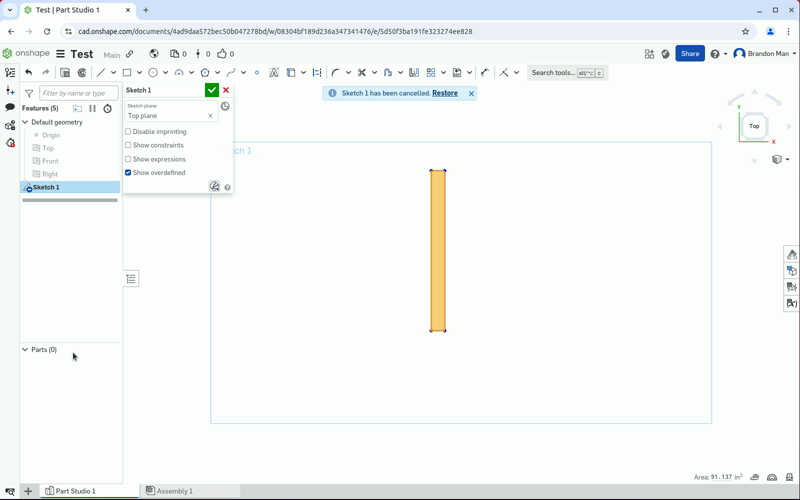
key(shift+e)
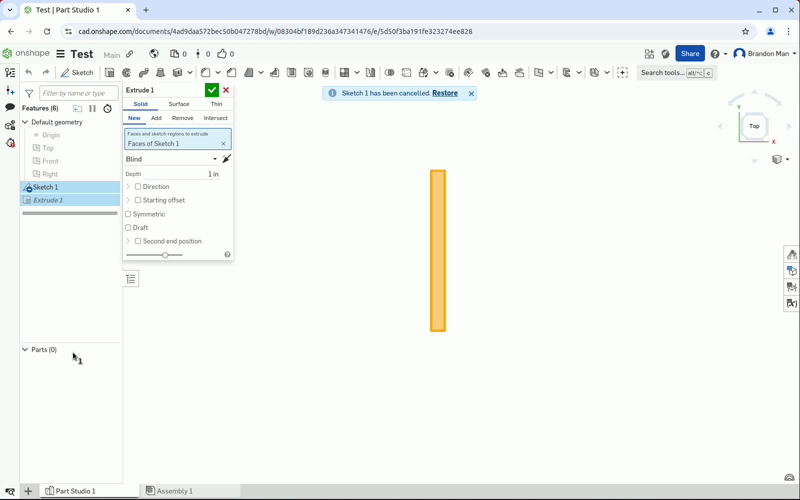
mouse_move(143, 106)
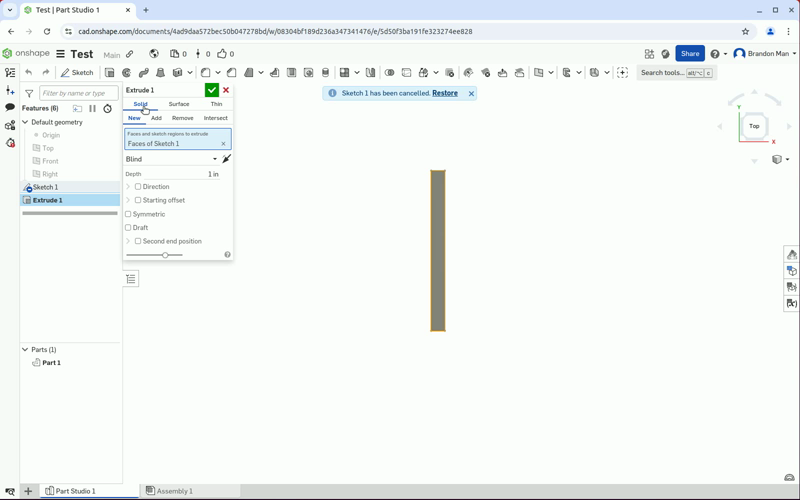
click(143, 106)
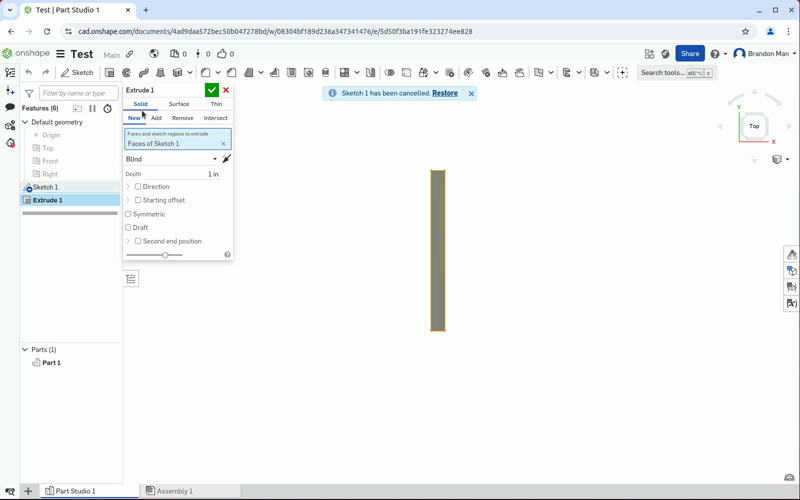
mouse_move(137, 120)
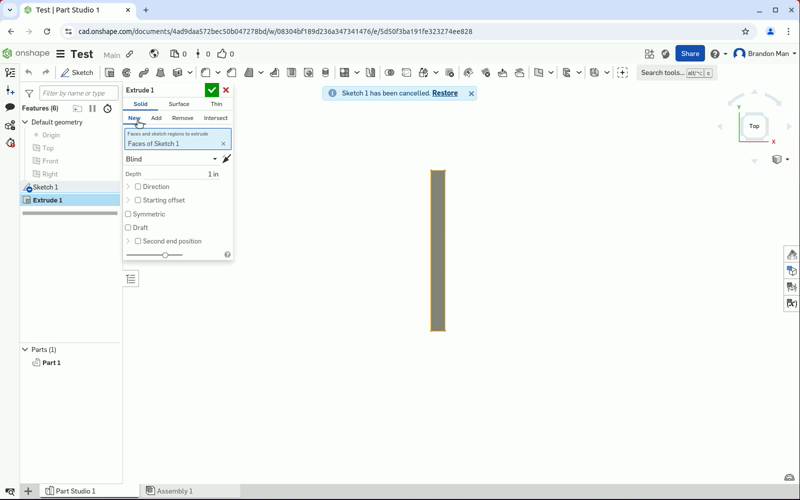
click(137, 120)
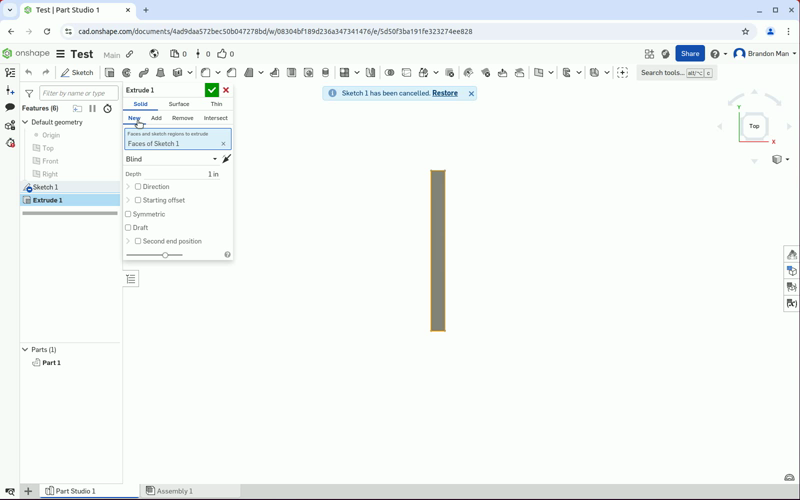
key(tab, 4)
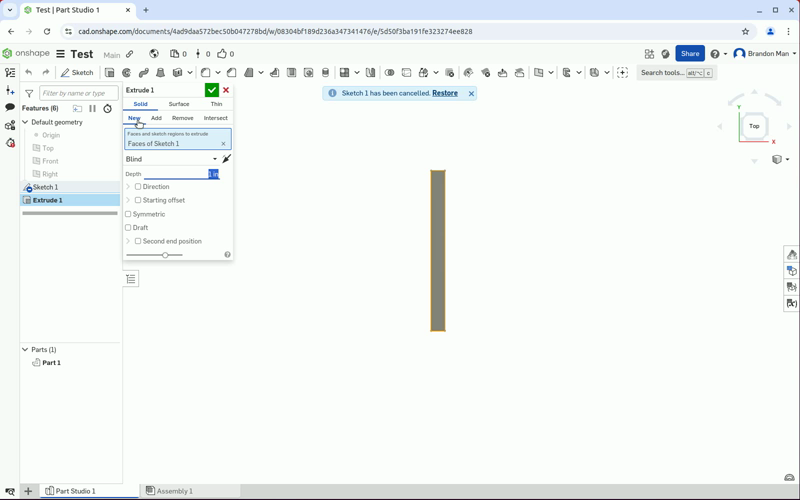
text(2.648)
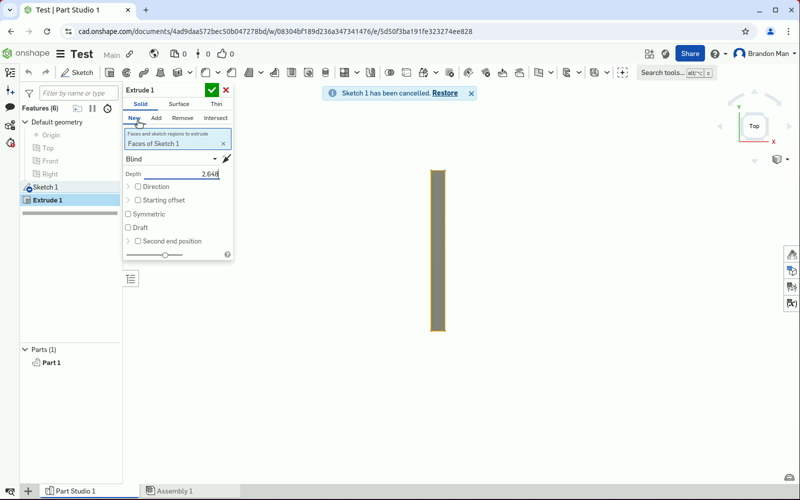
key(enter)
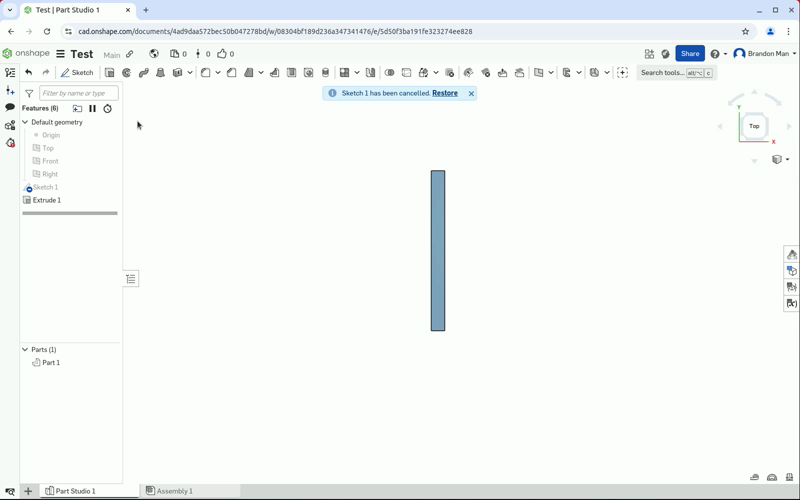
key(shift+h)
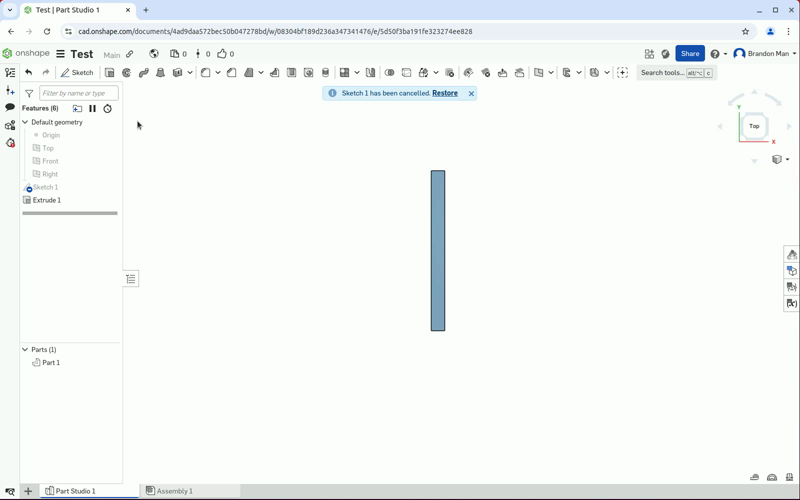
key(shift+h)
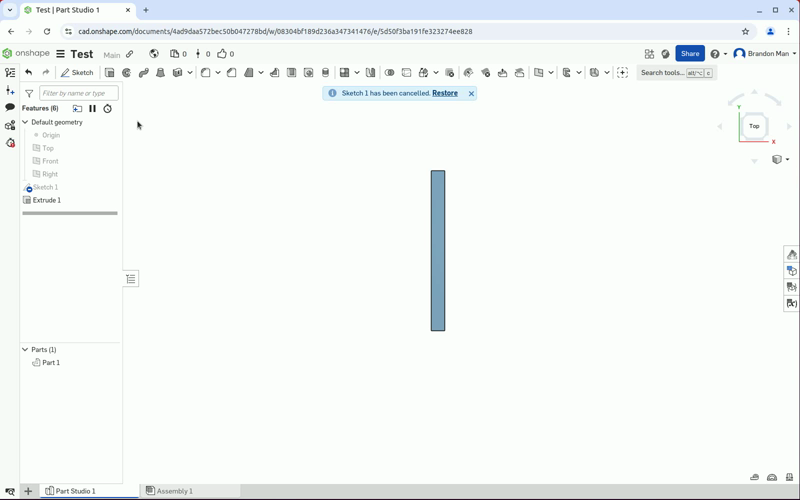
mouse_move(73, 189)
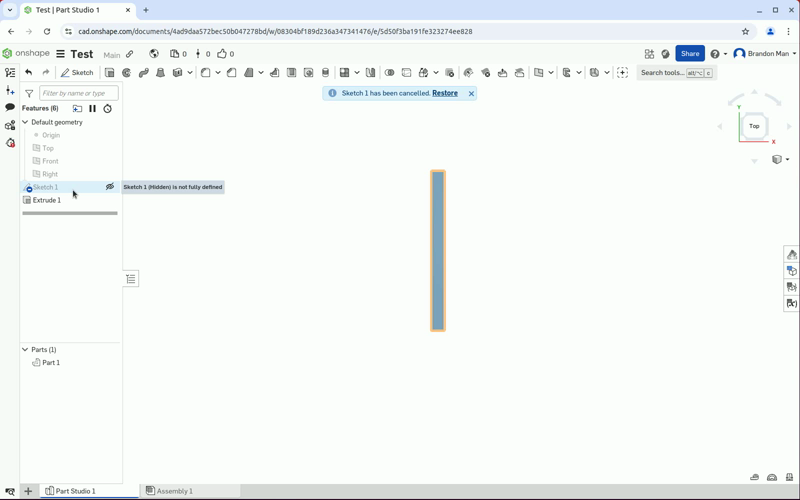
click(73, 189)
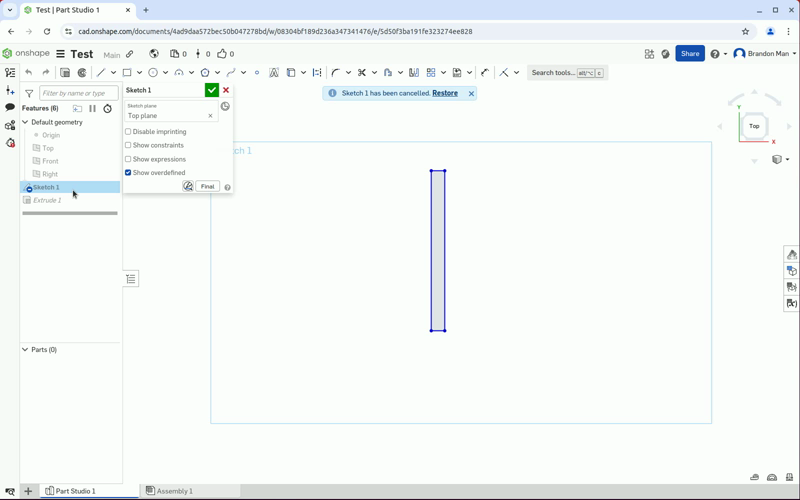
mouse_move(229, 92)
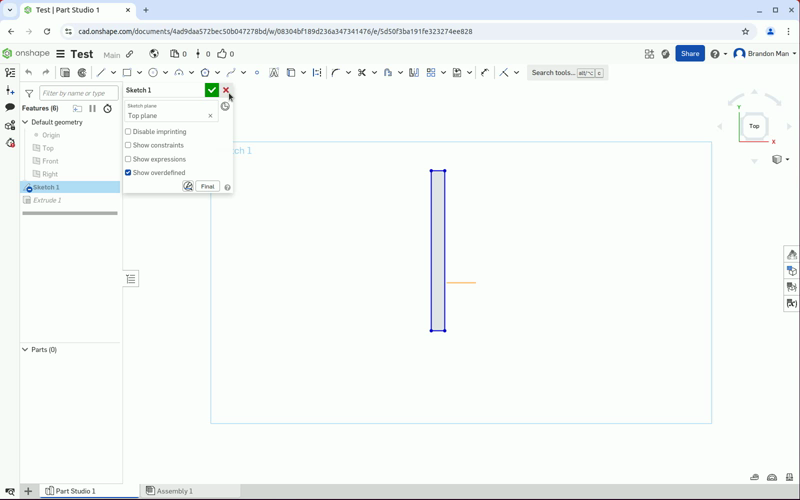
click(229, 92)
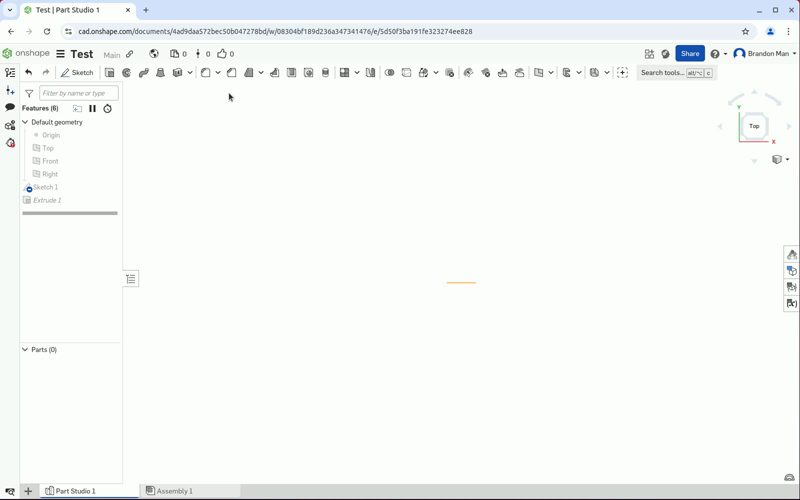
mouse_move(73, 352)
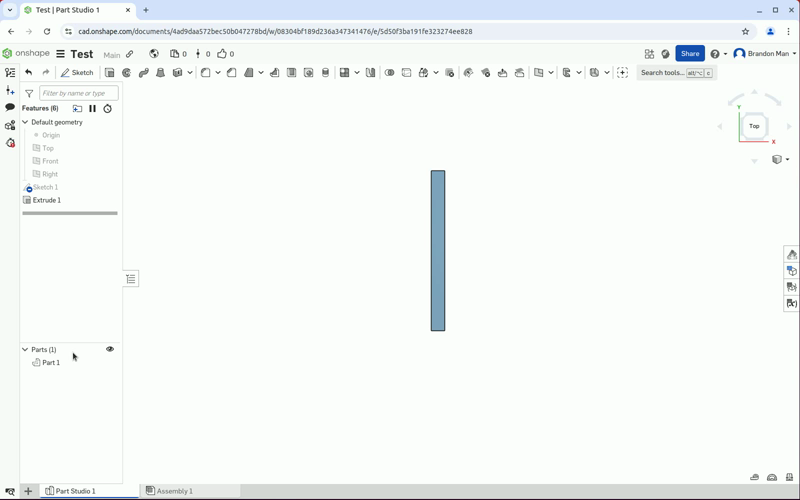
key(y)
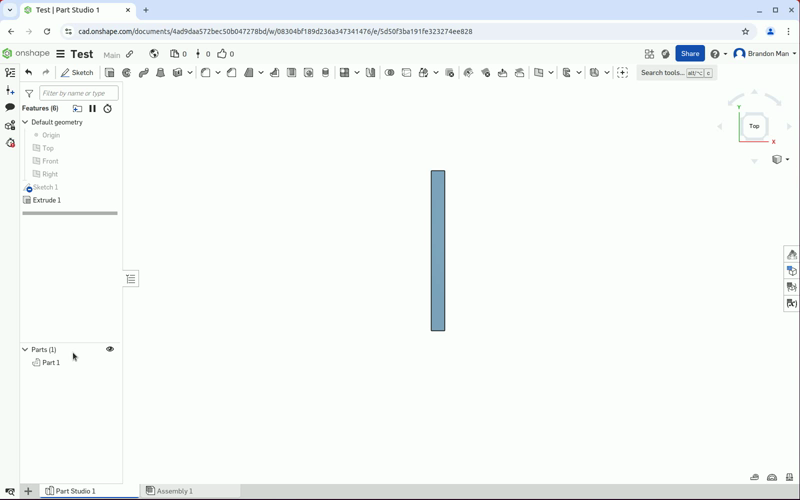
key(shift+p)
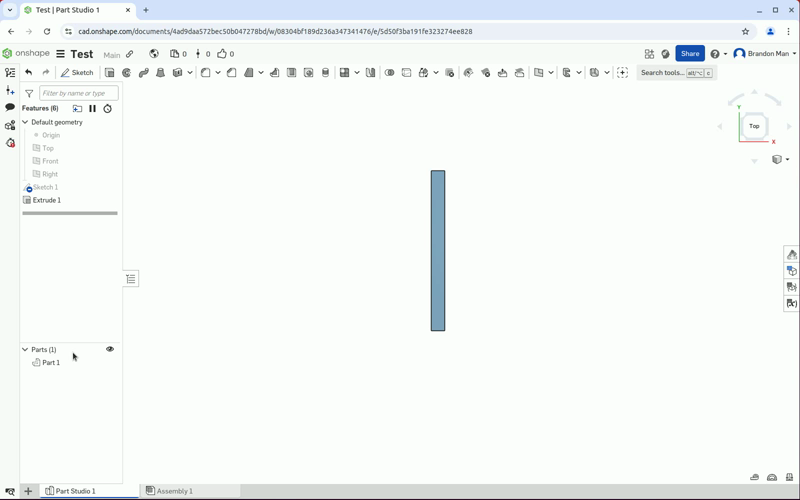
key(space)
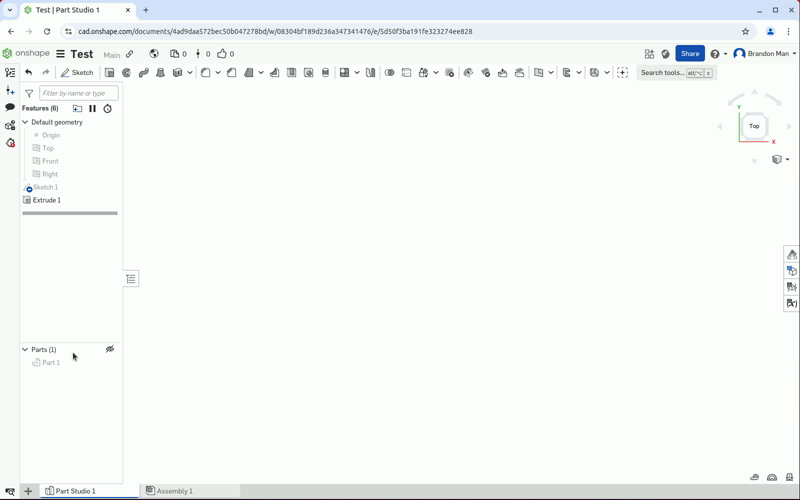
key_down(shift)
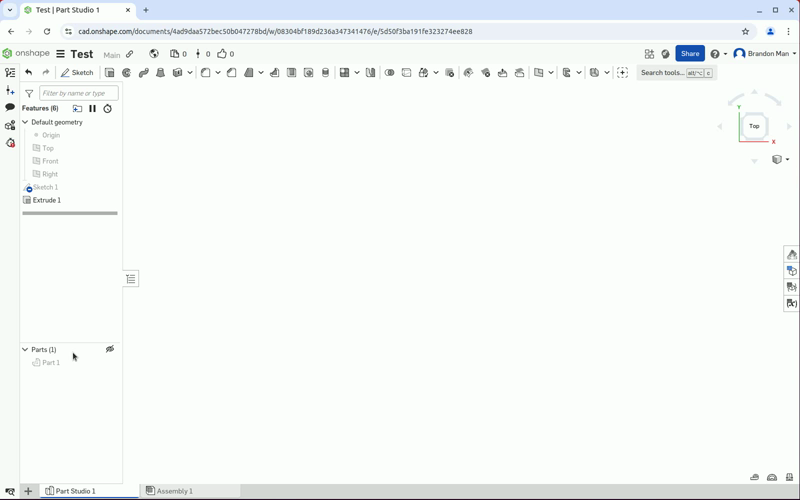
key(up)
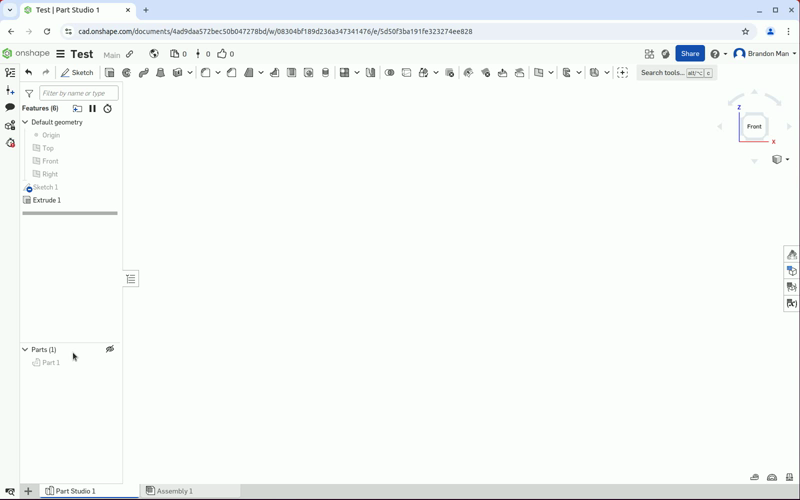
key_up(shift)
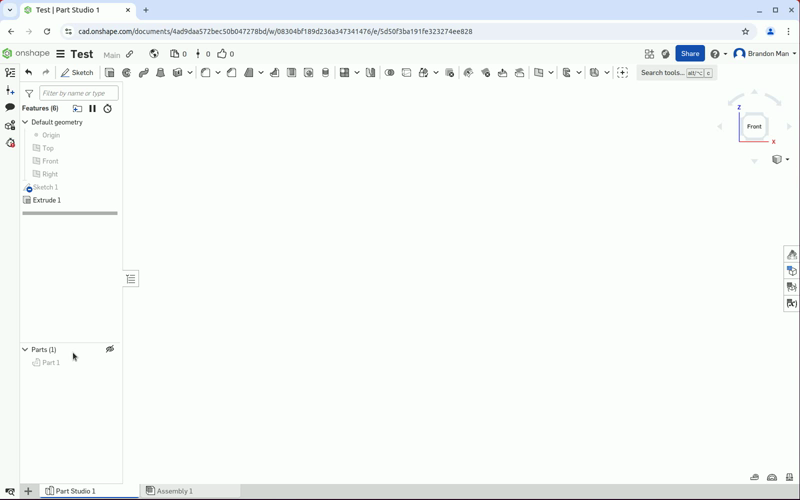
key(space)
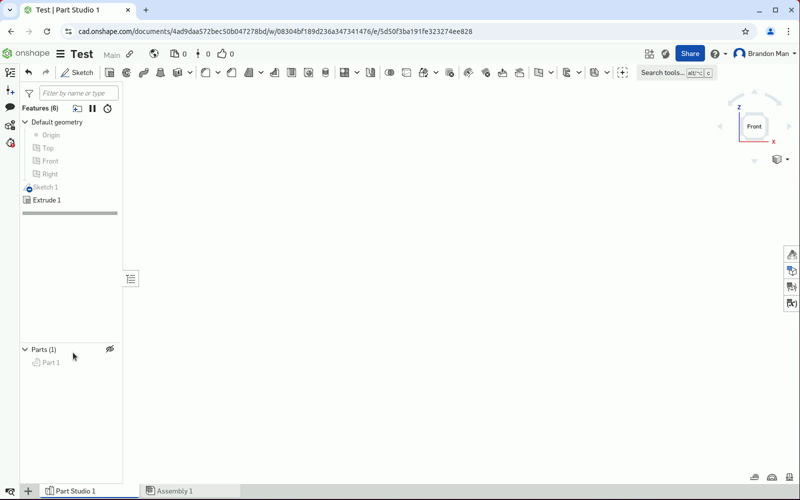
key_down(shift)
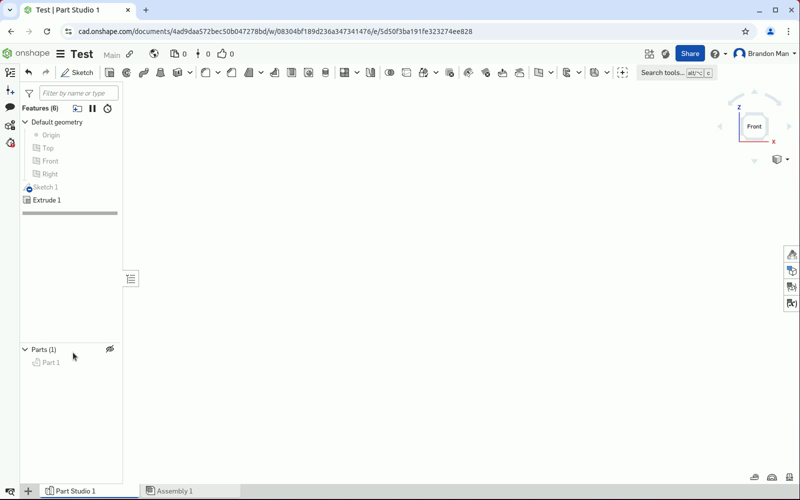
key(left)
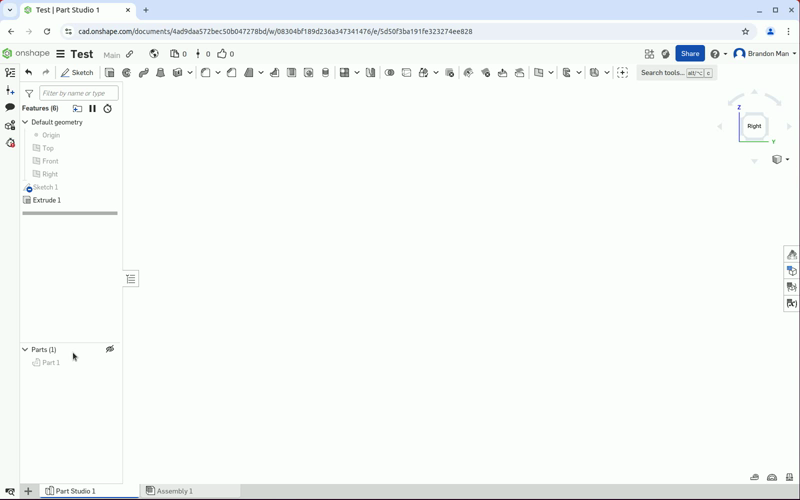
key_up(shift)
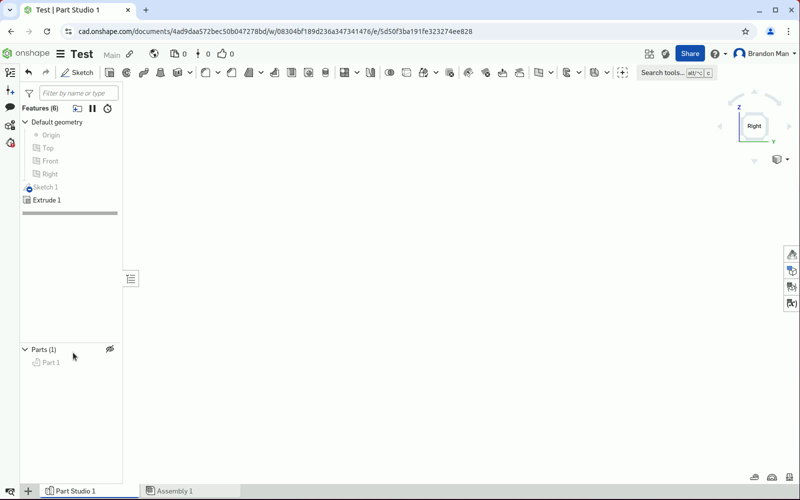
mouse_move(73, 352)
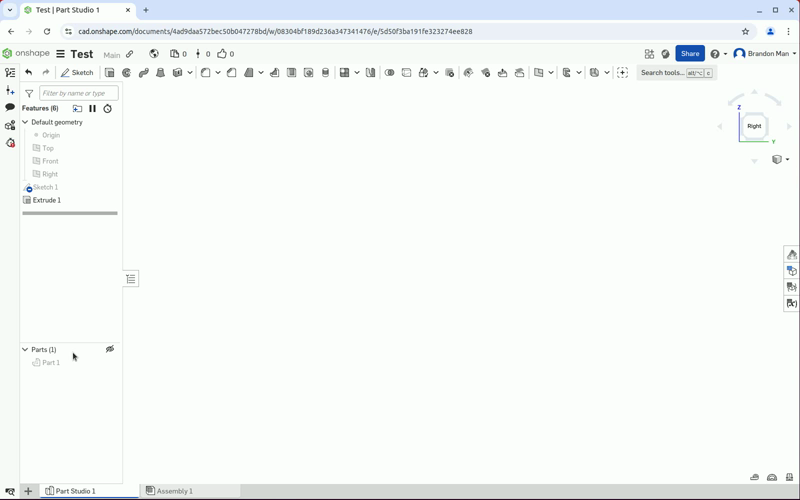
key(shift+y)
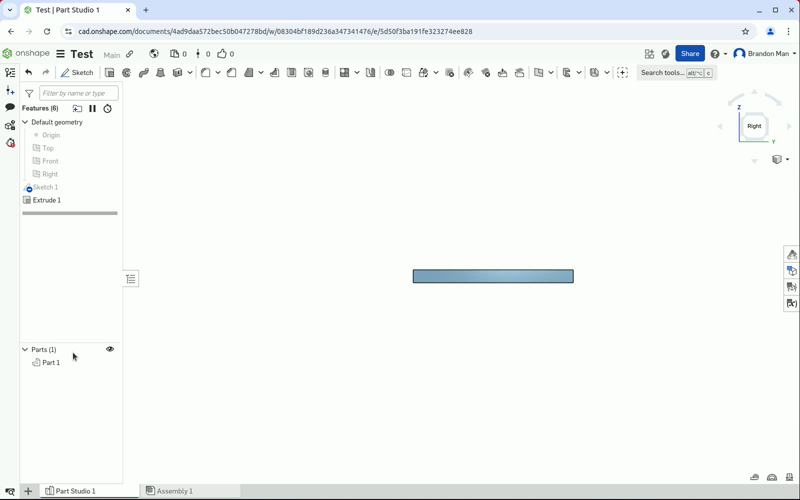
mouse_move(541, 75)
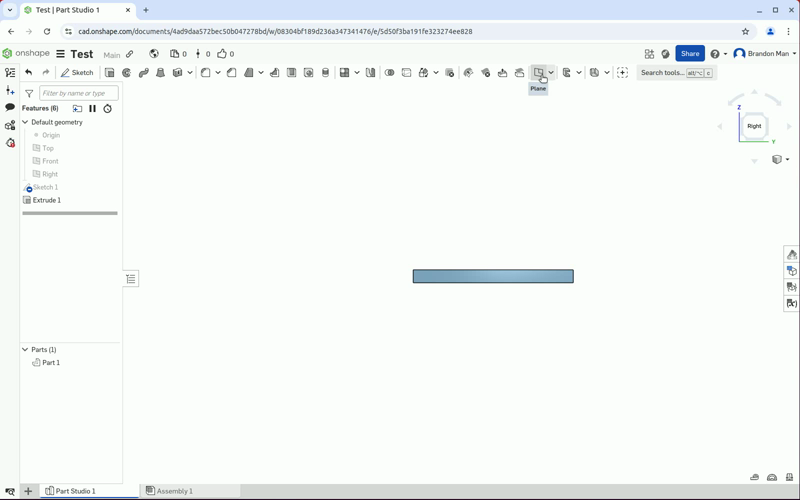
click(541, 75)
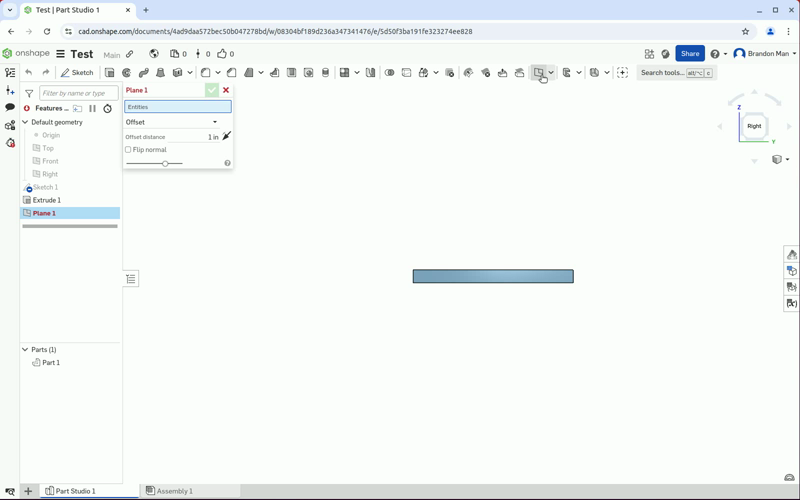
mouse_move(73, 176)
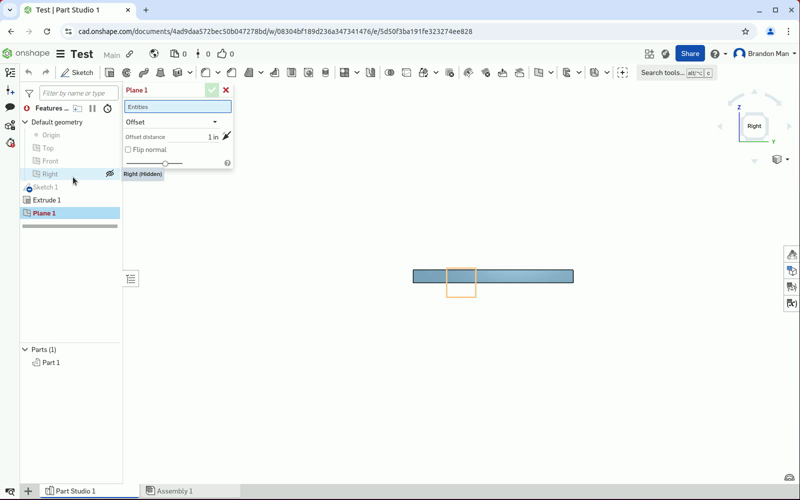
click(73, 176)
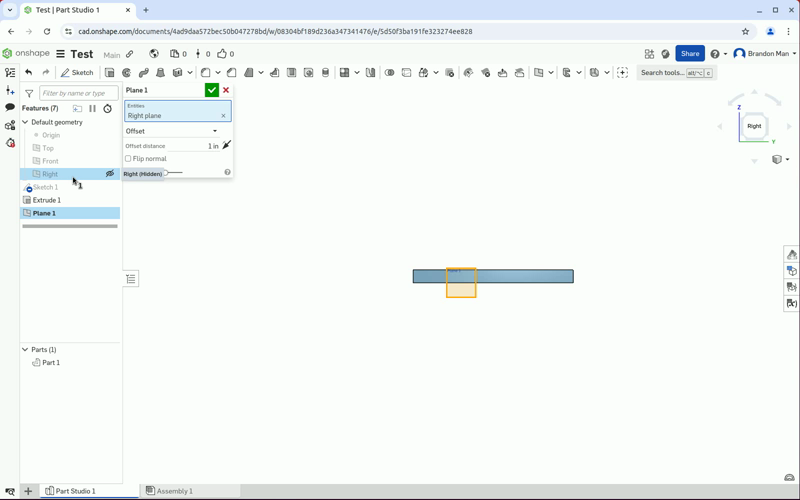
key(tab, 2)
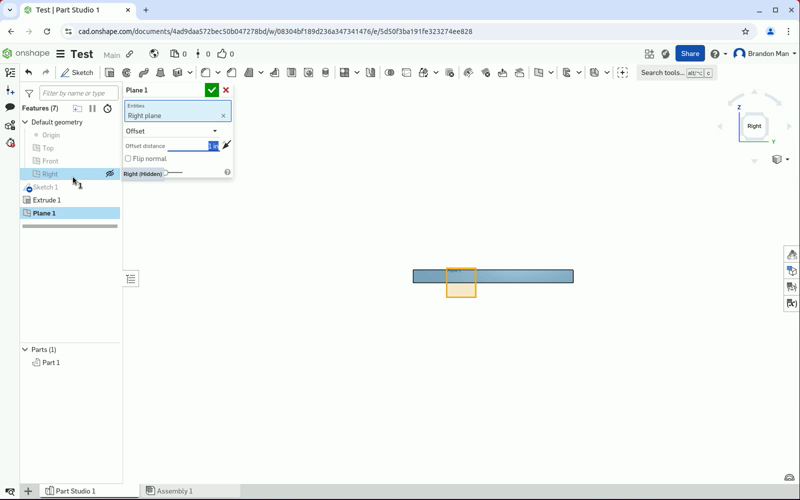
text(3.143)
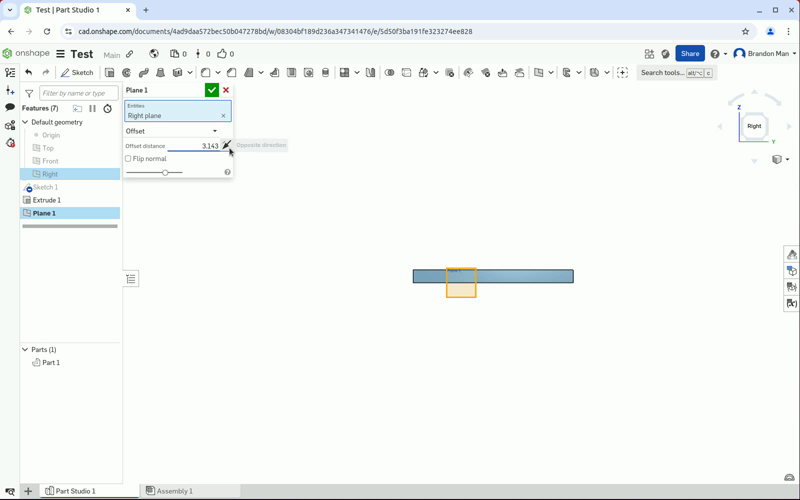
mouse_move(229, 147)
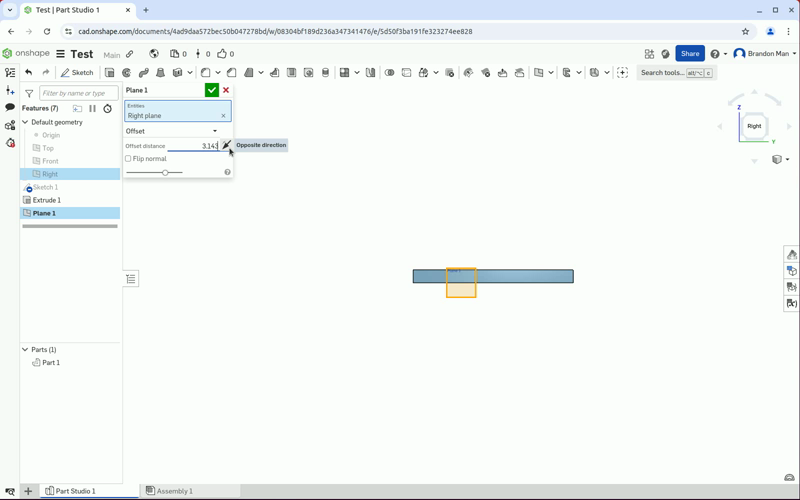
click(229, 147)
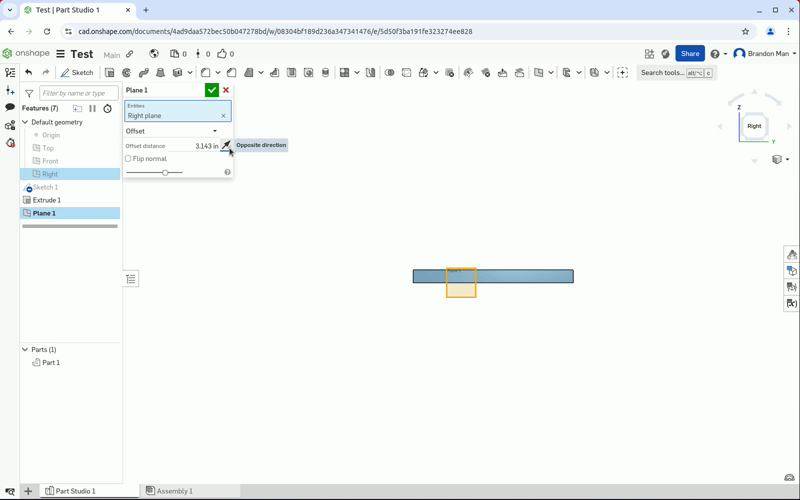
key(enter, 2)
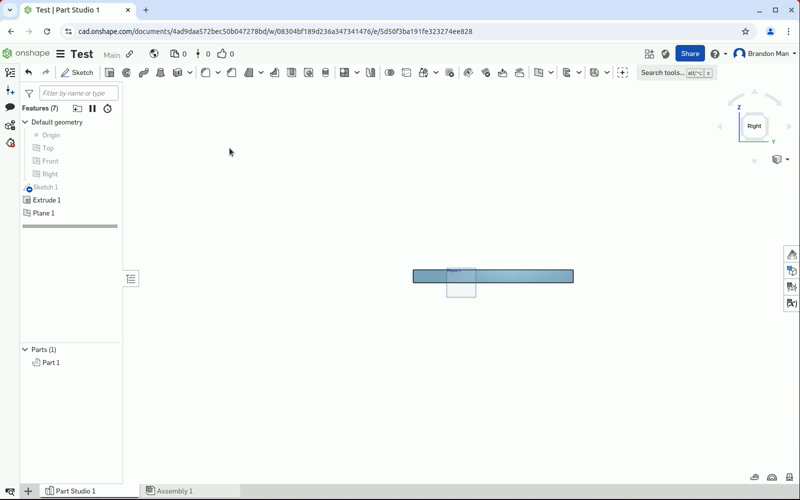
key(shift+s)
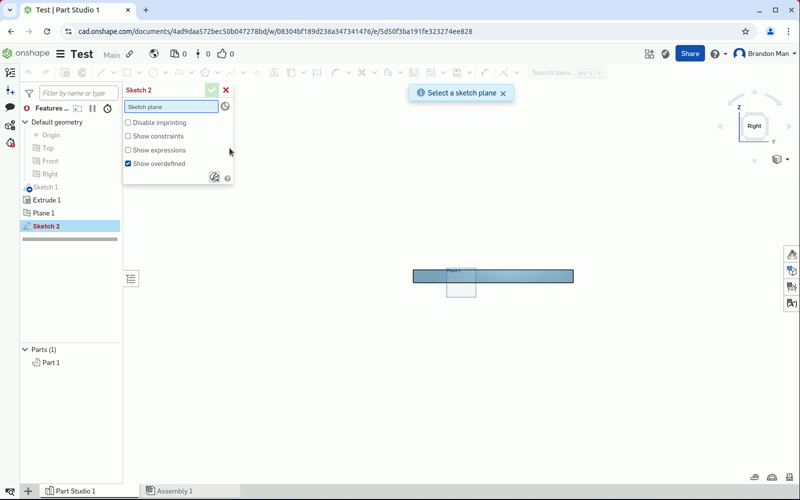
mouse_move(73, 215)
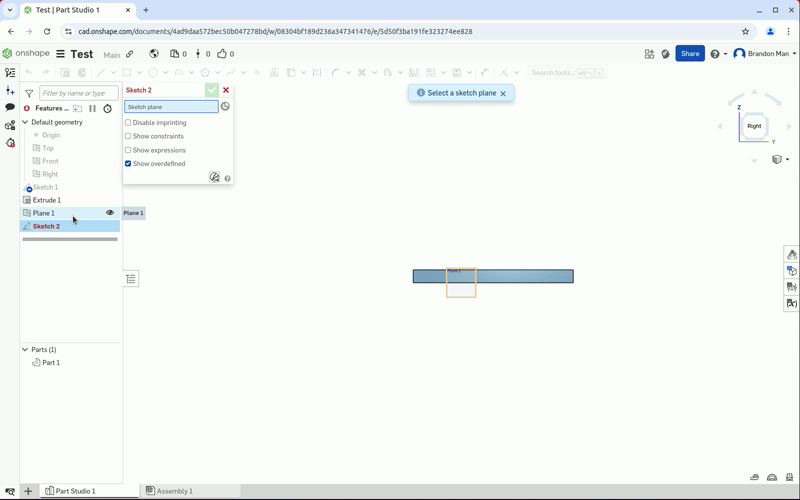
click(73, 215)
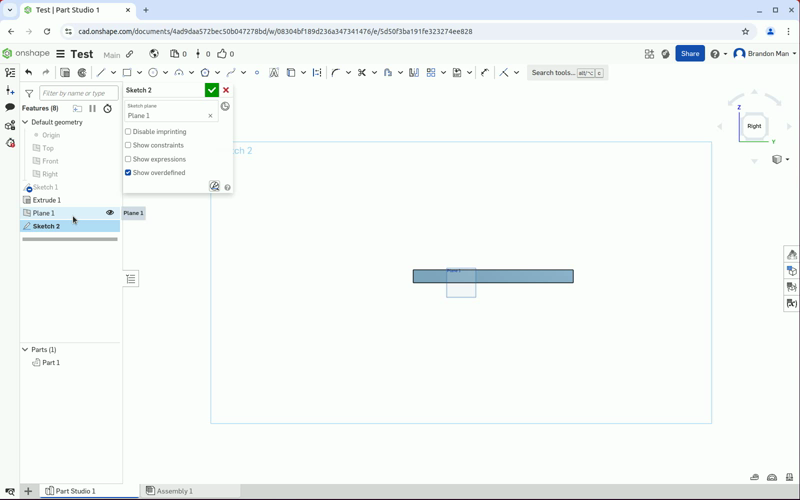
mouse_move(73, 352)
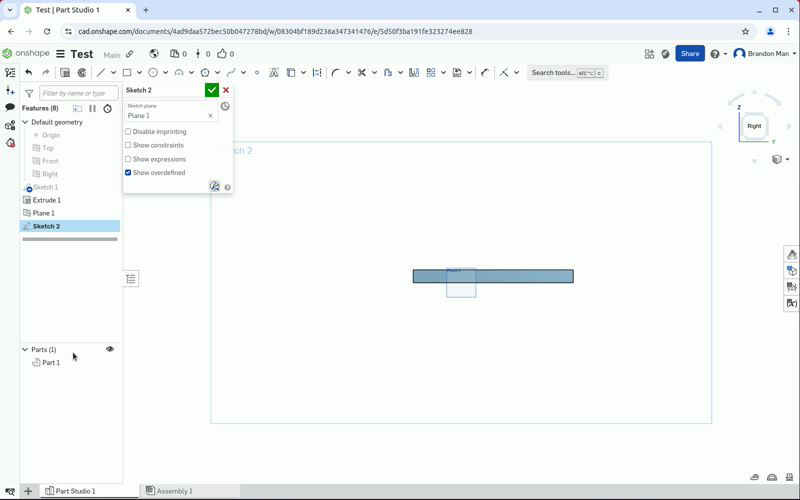
key(y)
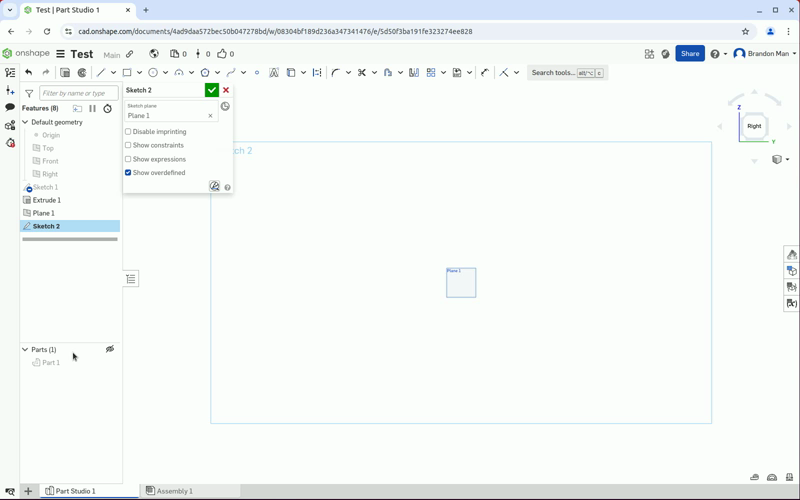
key(l)
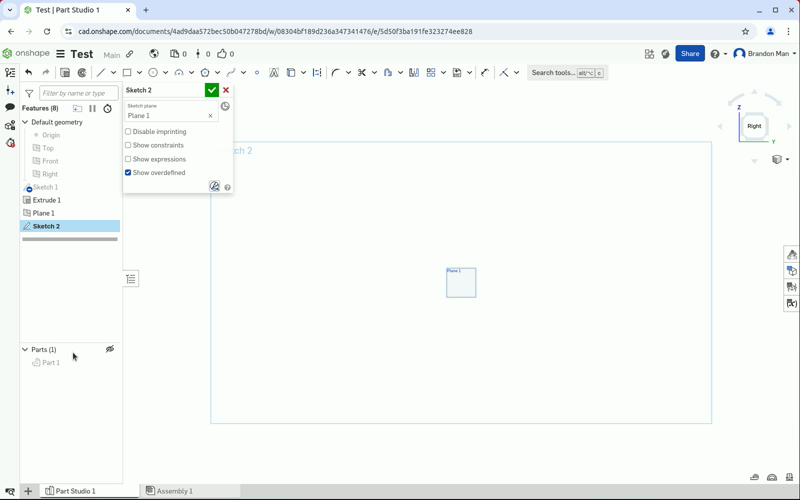
key_down(shift)
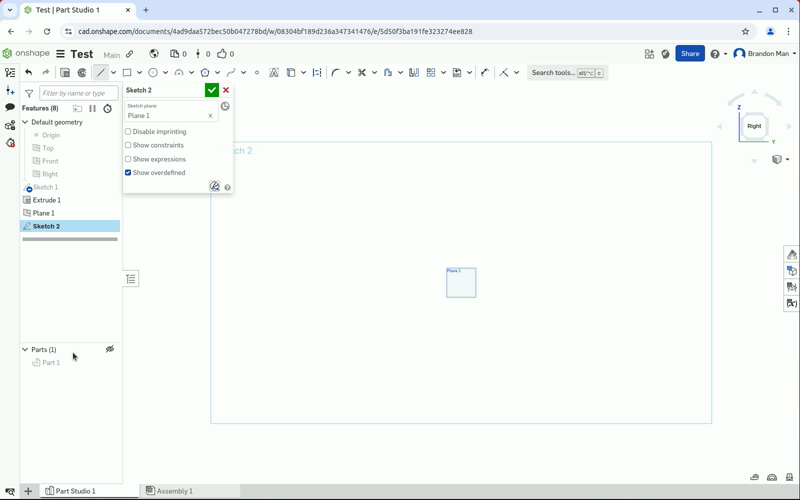
mouse_move(412, 276)
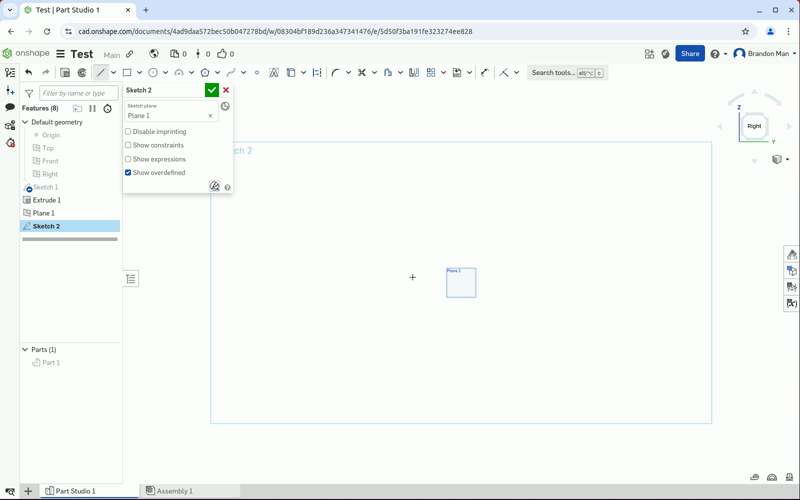
click(412, 276)
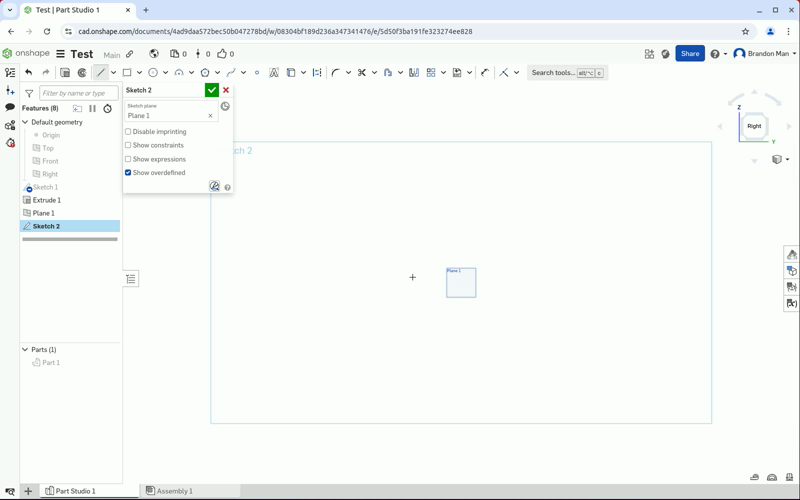
key_up(shift)
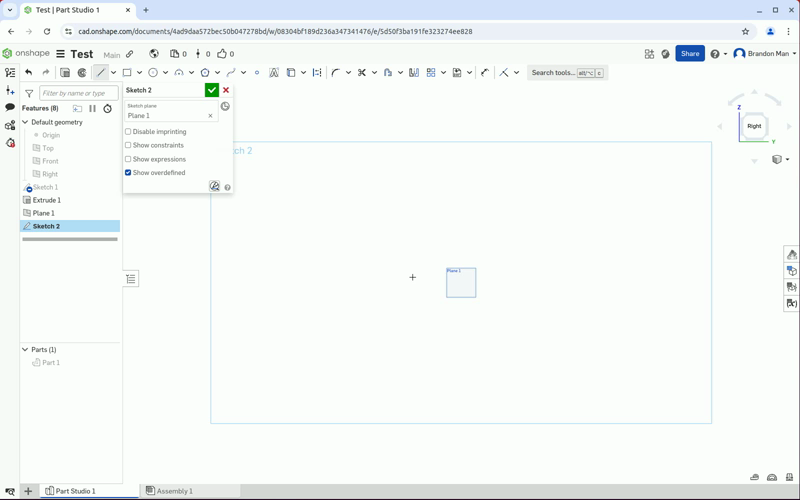
key_down(shift)
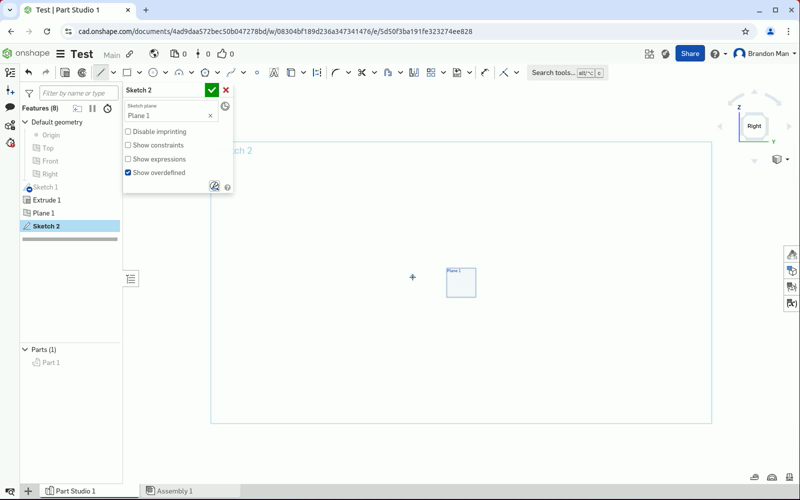
mouse_move(572, 277)
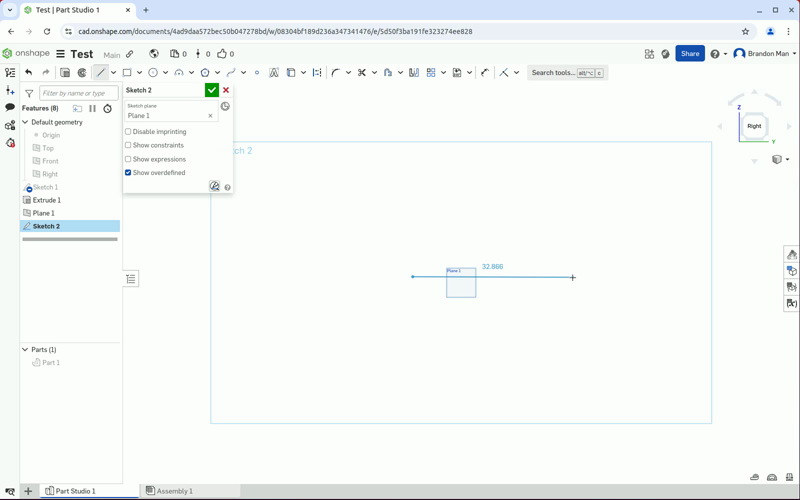
click(572, 277)
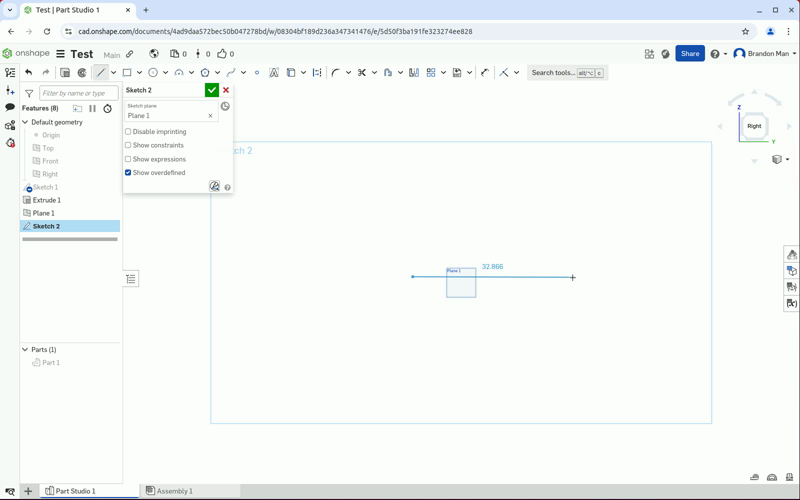
key_up(shift)
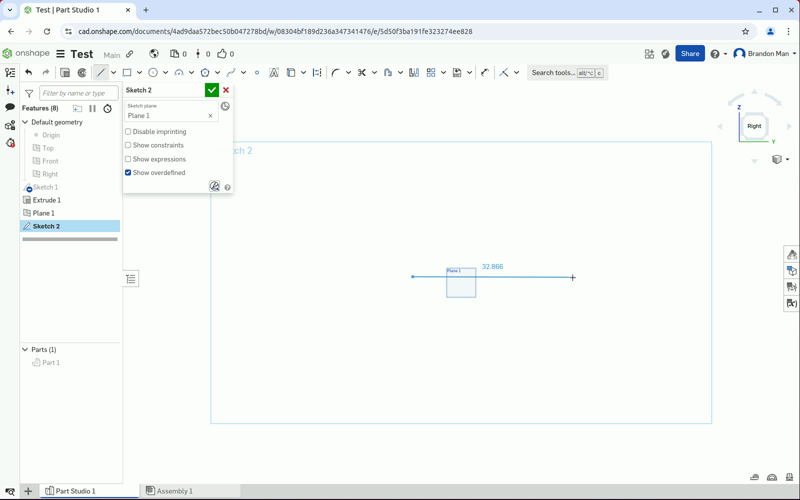
key_down(shift)
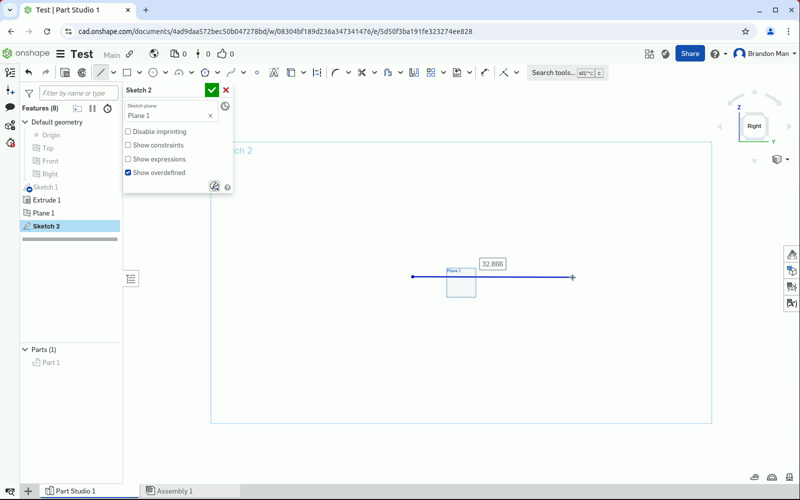
mouse_move(589, 277)
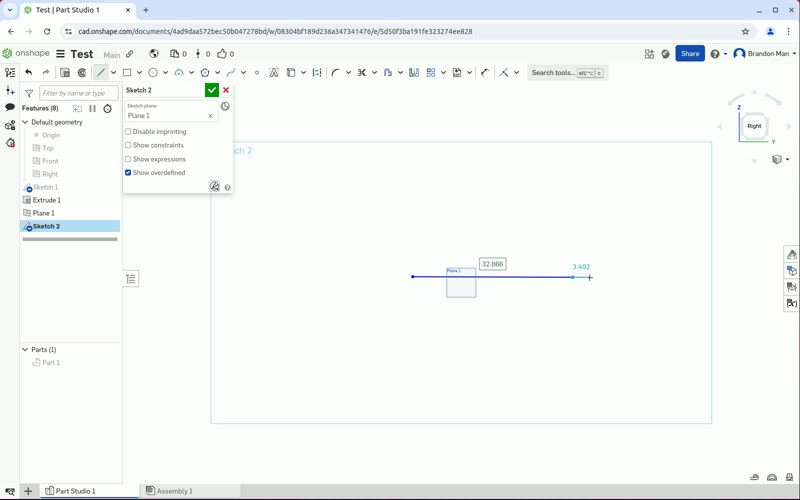
mouse_move(572, 275)
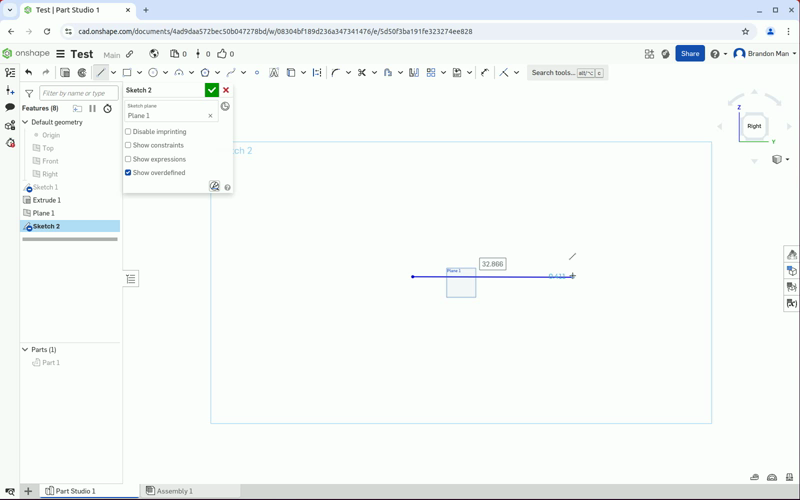
scroll(6)
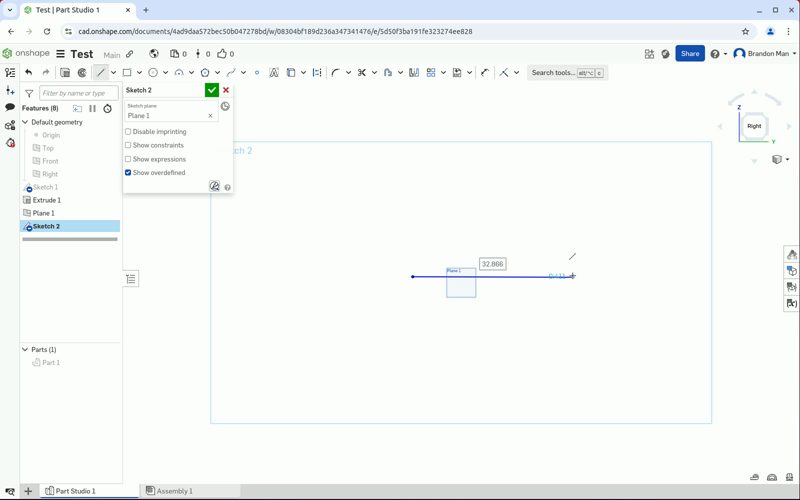
scroll(6)
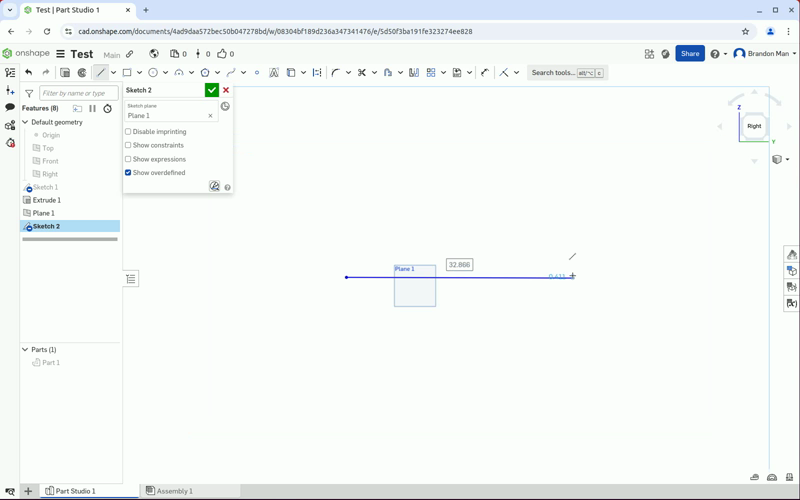
scroll(6)
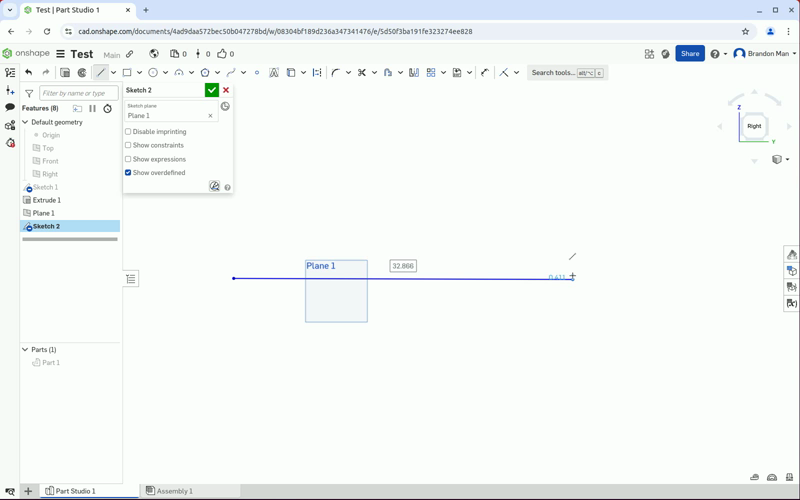
scroll(6)
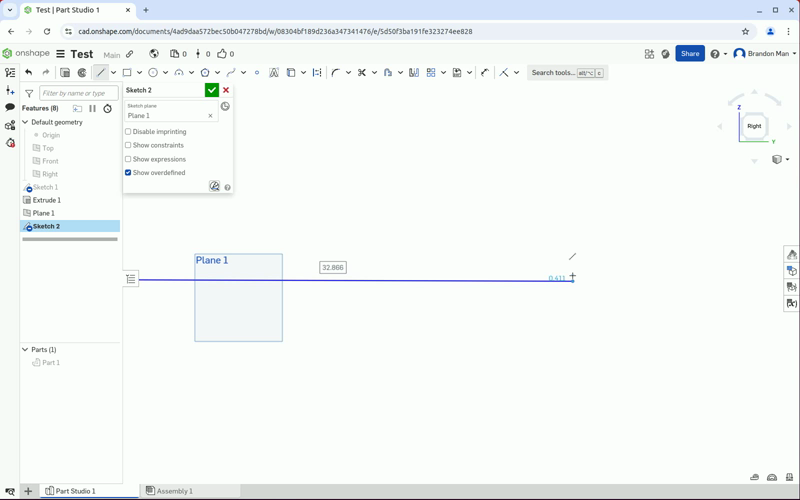
scroll(6)
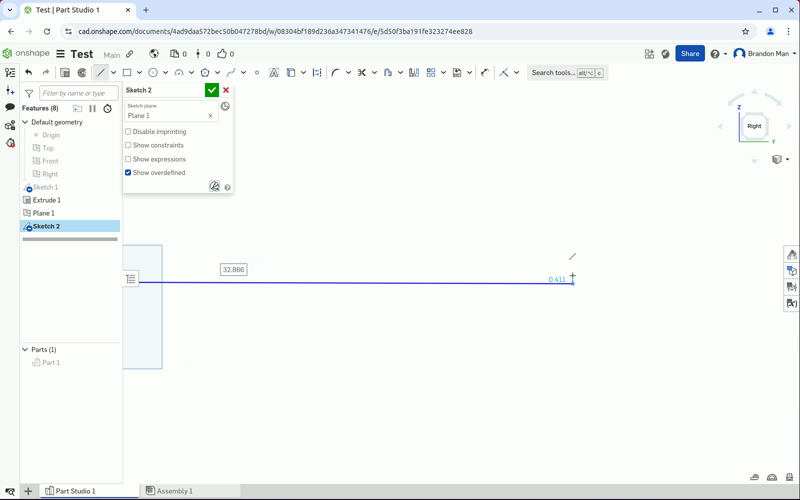
scroll(6)
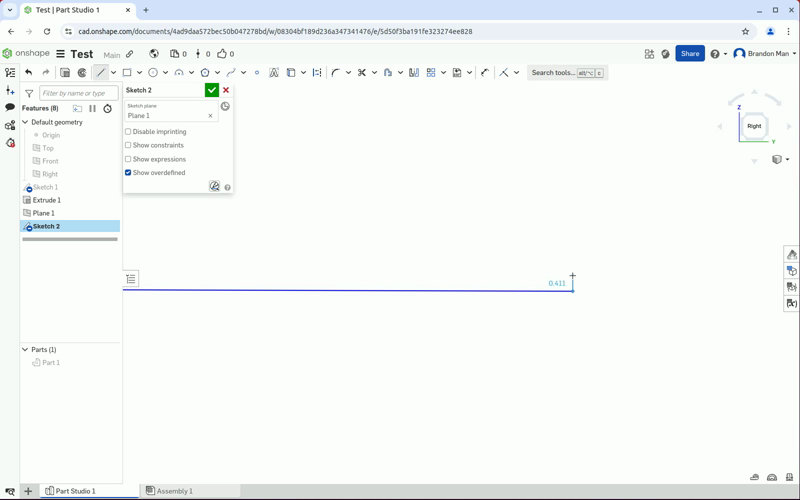
scroll(6)
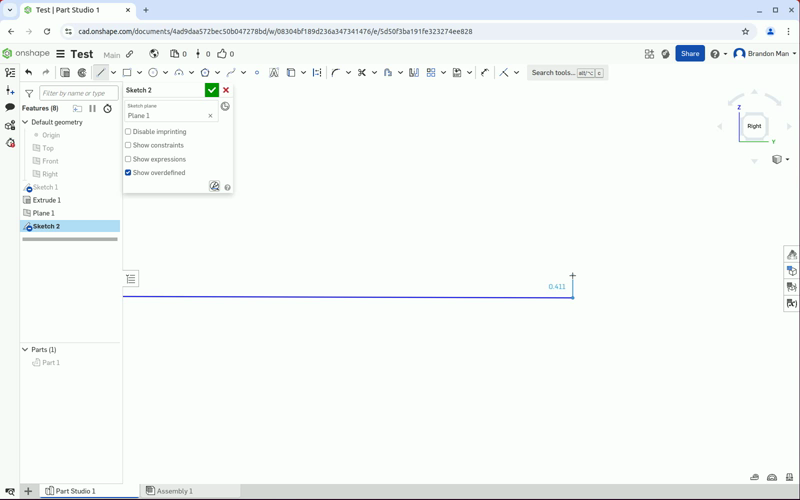
click(572, 275)
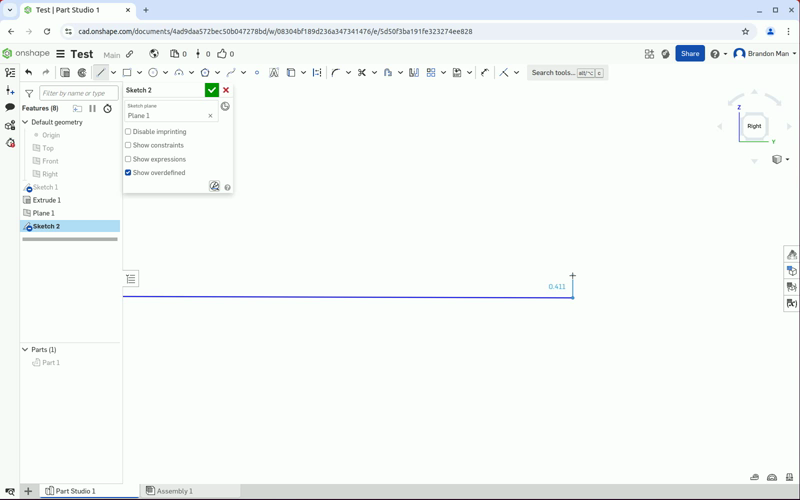
scroll(-6)
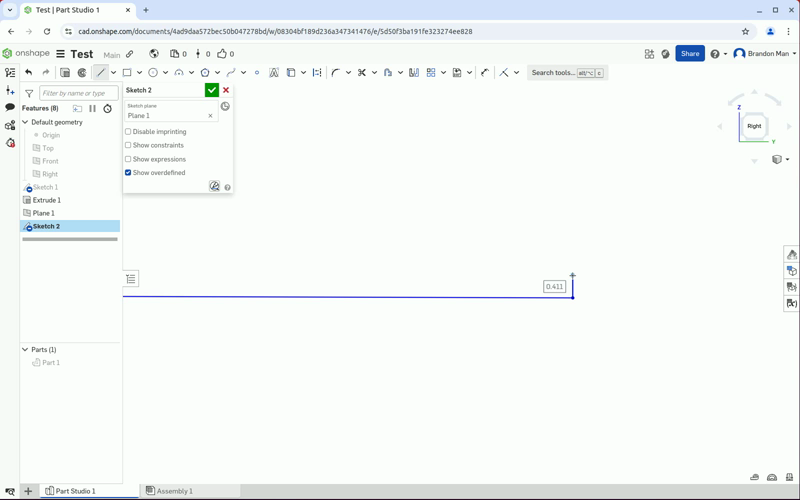
scroll(-6)
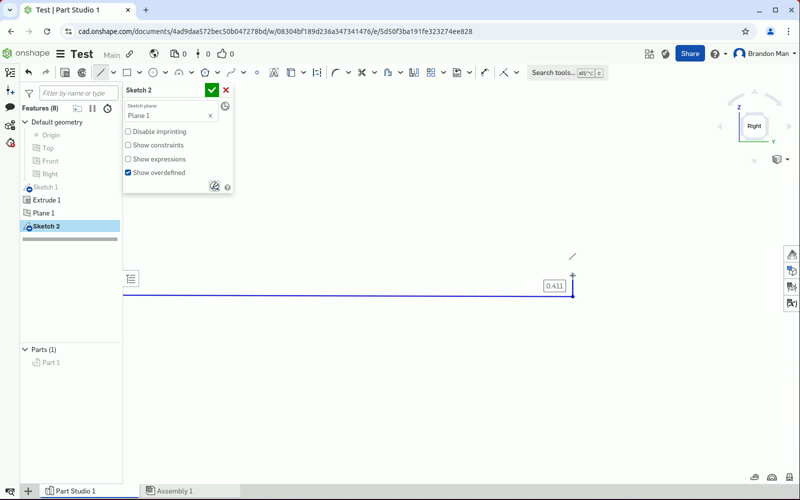
scroll(-6)
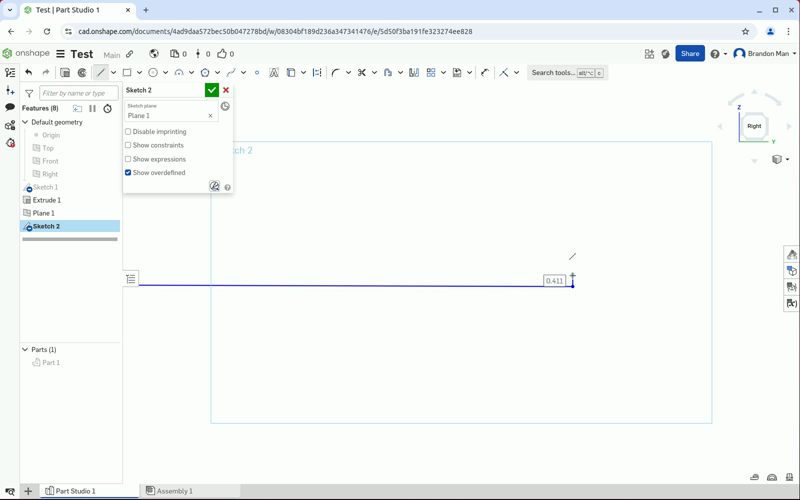
scroll(-6)
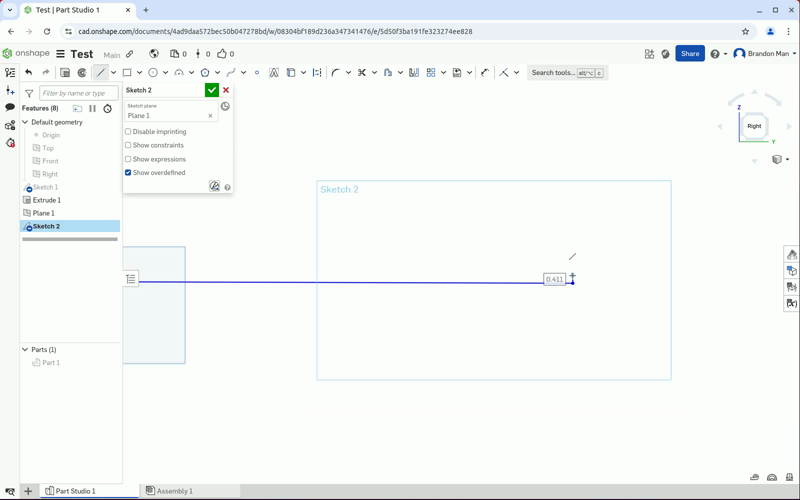
scroll(-6)
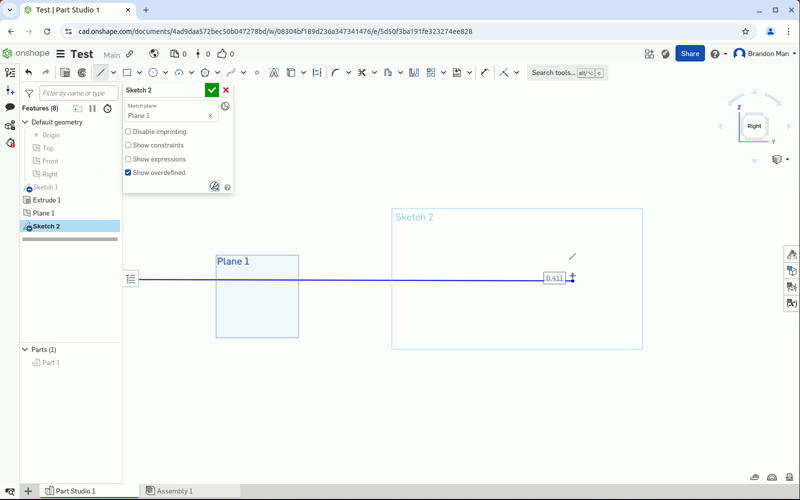
scroll(-6)
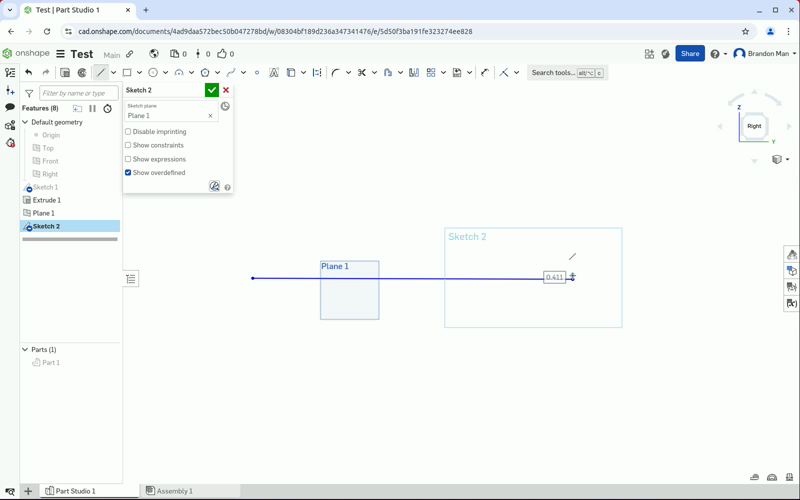
scroll(-6)
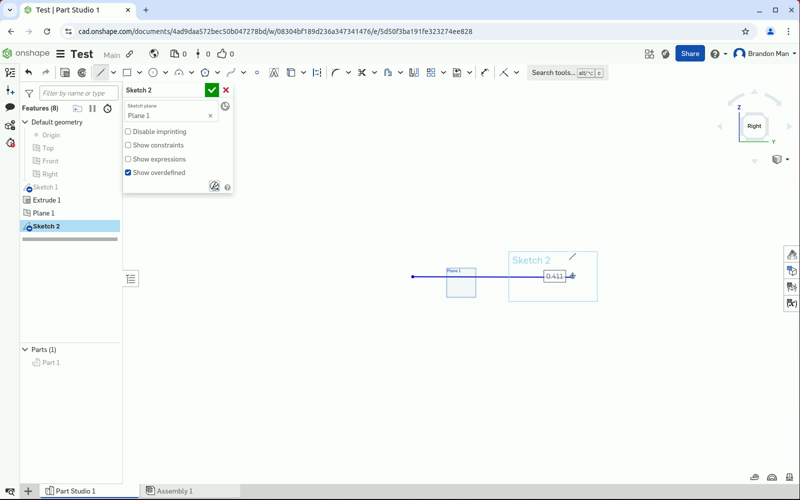
key_up(shift)
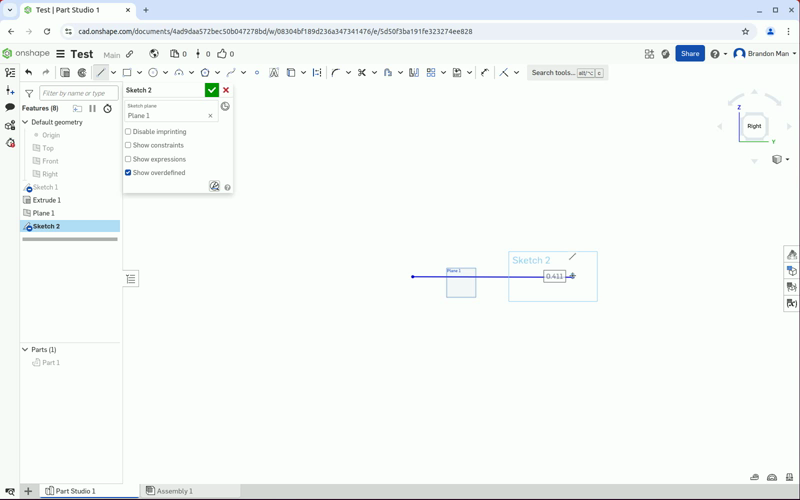
key_down(shift)
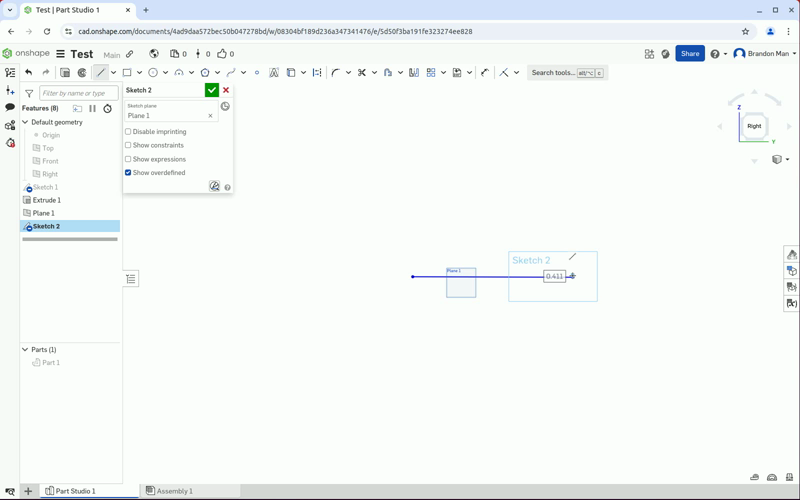
mouse_move(412, 275)
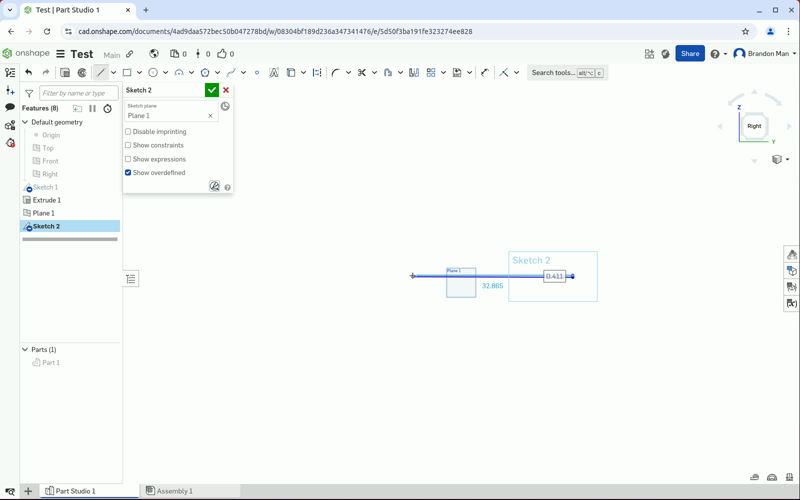
scroll(6)
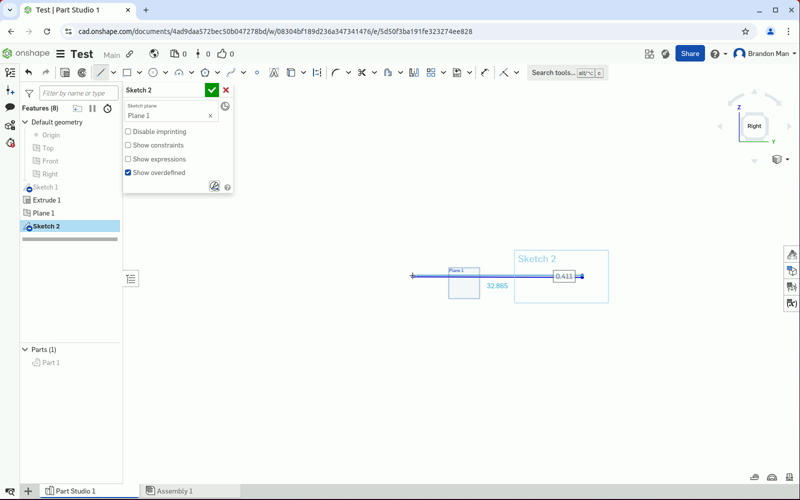
scroll(6)
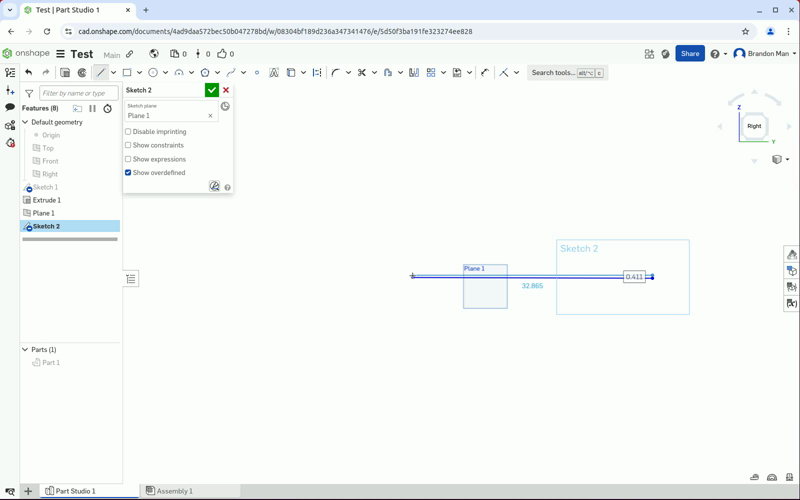
scroll(6)
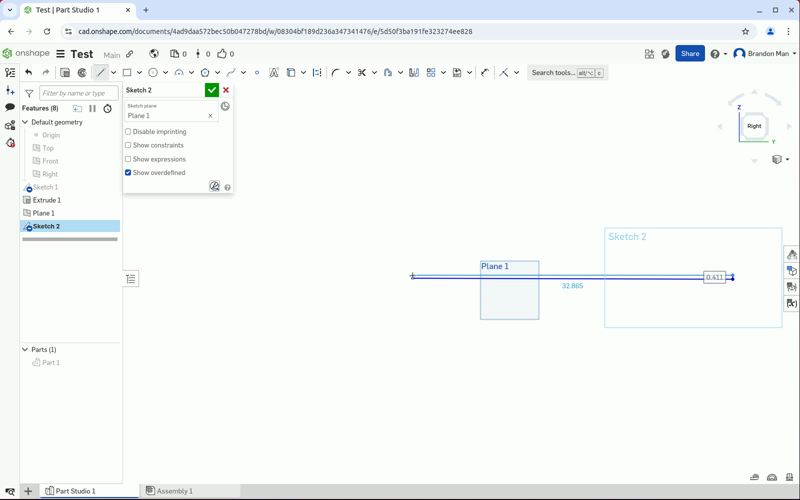
scroll(6)
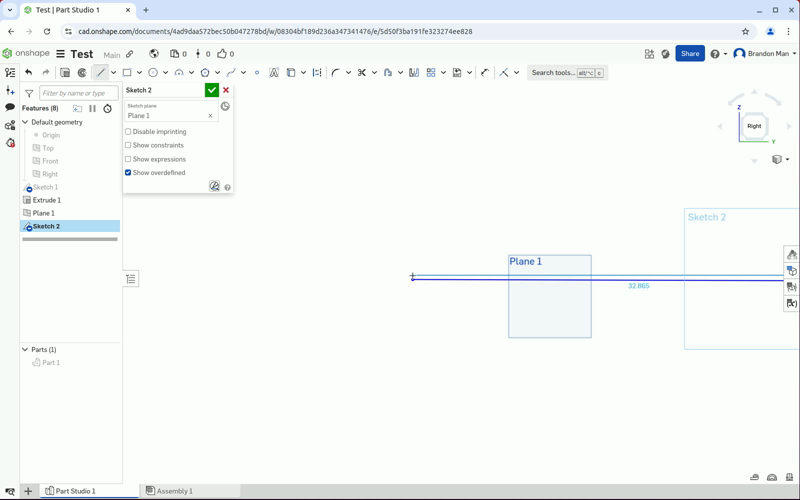
scroll(6)
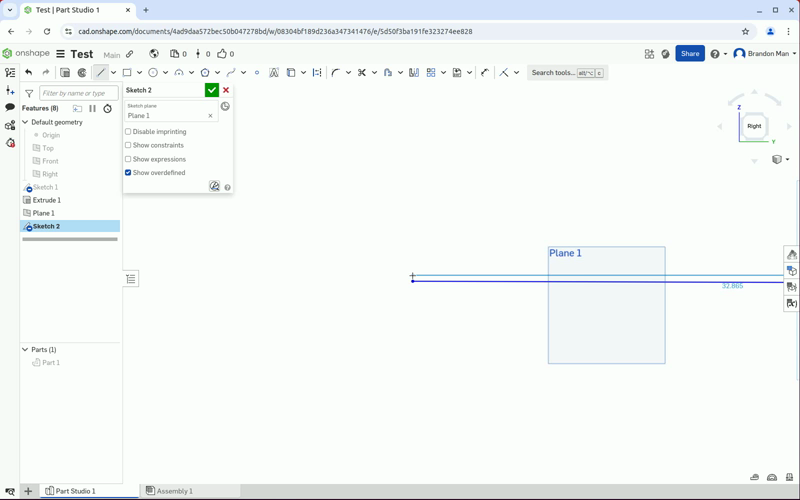
scroll(6)
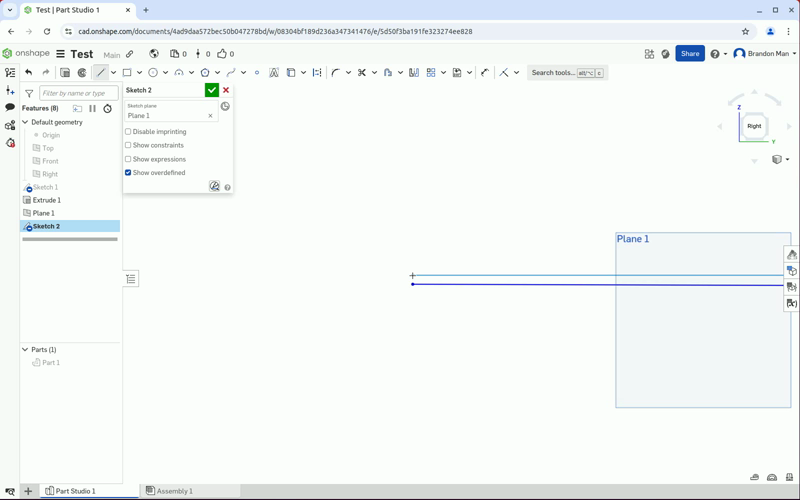
scroll(6)
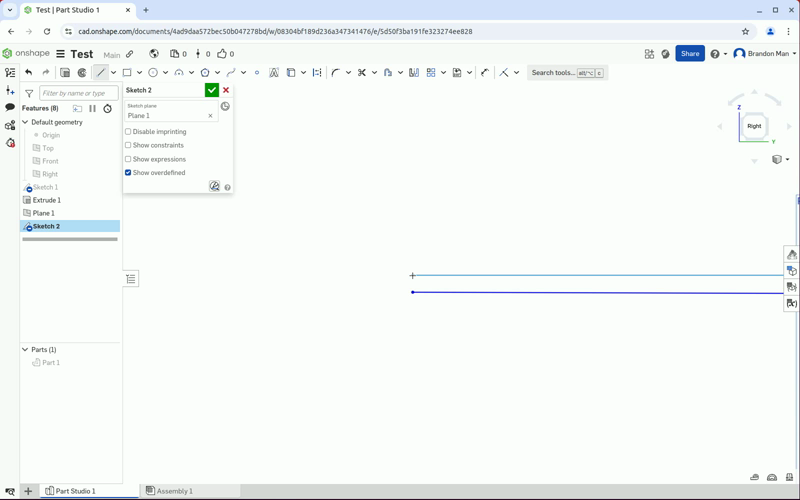
click(412, 275)
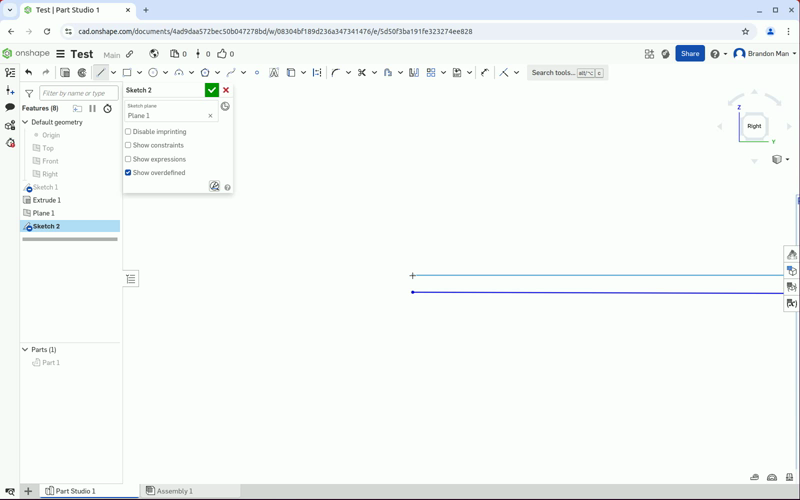
scroll(-6)
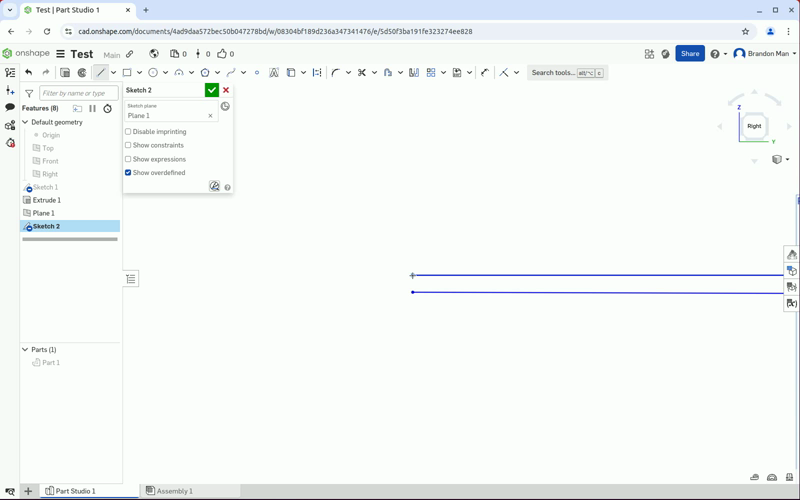
scroll(-6)
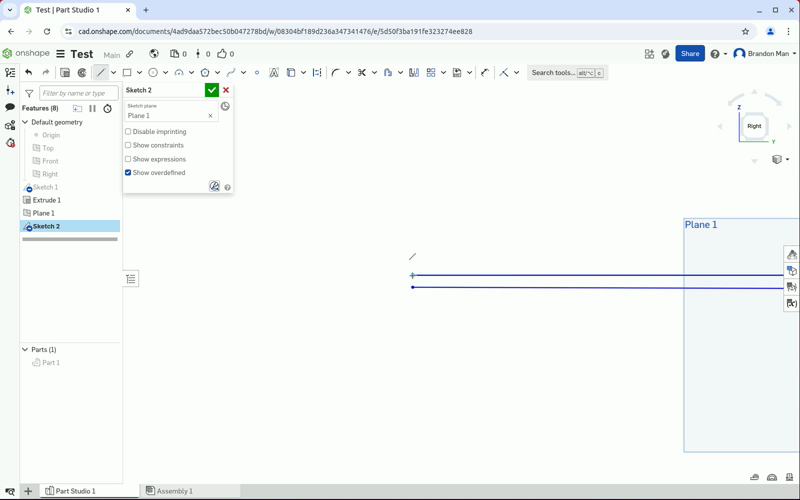
scroll(-6)
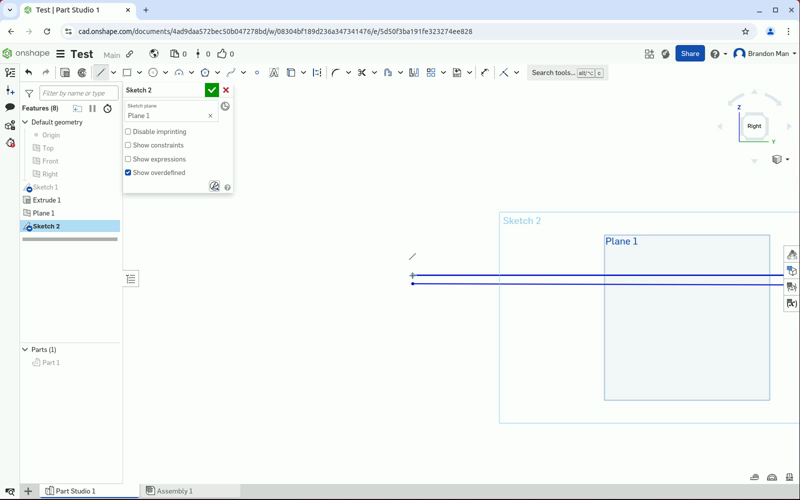
scroll(-6)
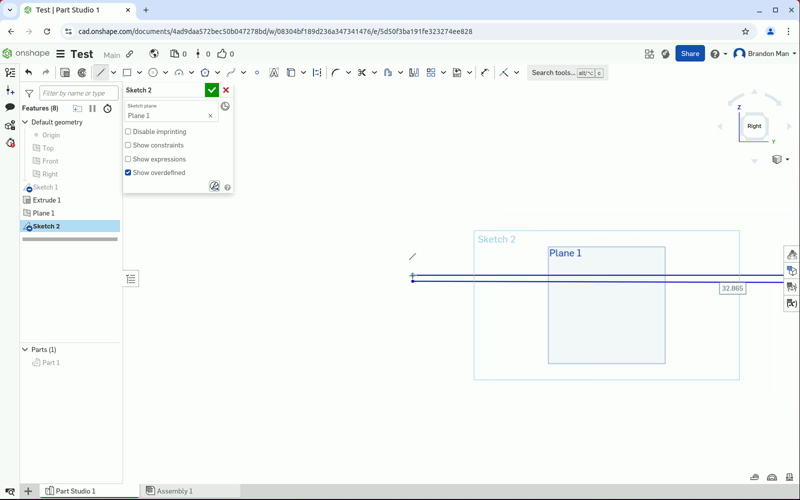
scroll(-6)
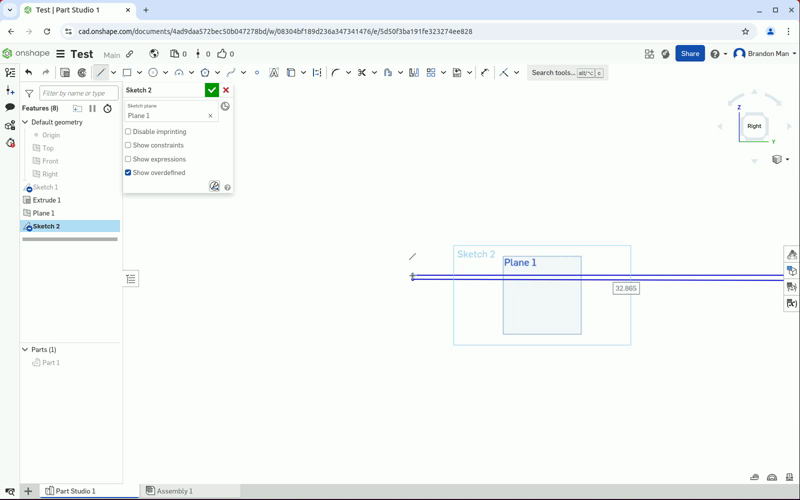
scroll(-6)
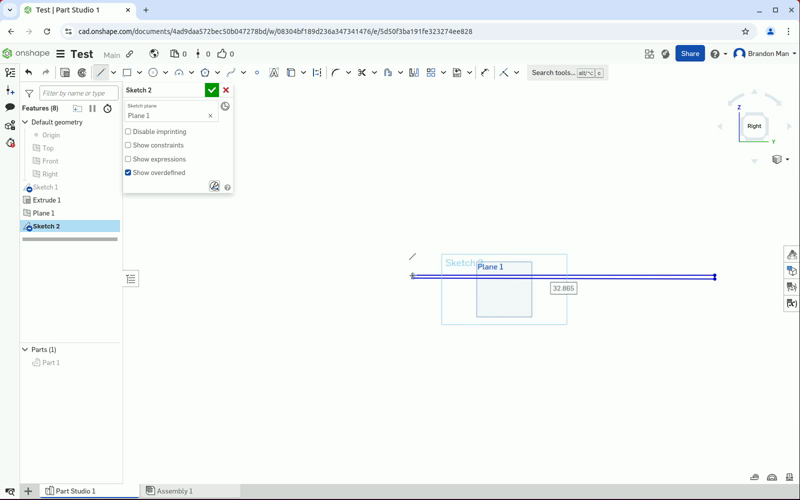
scroll(-6)
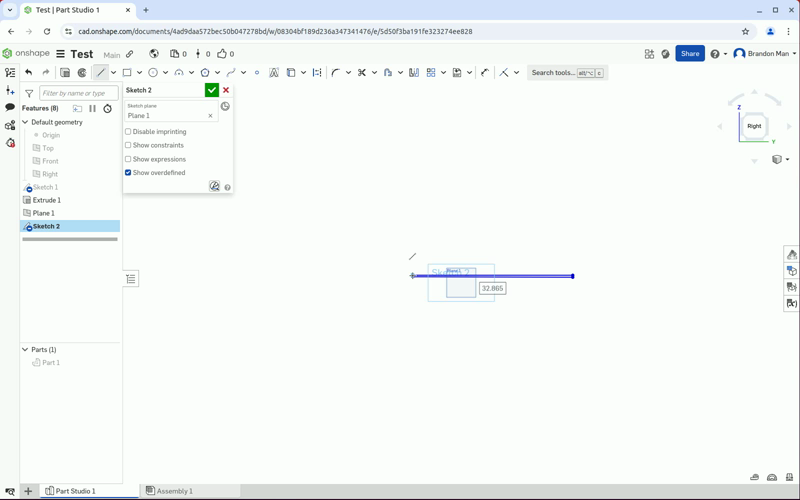
key_up(shift)
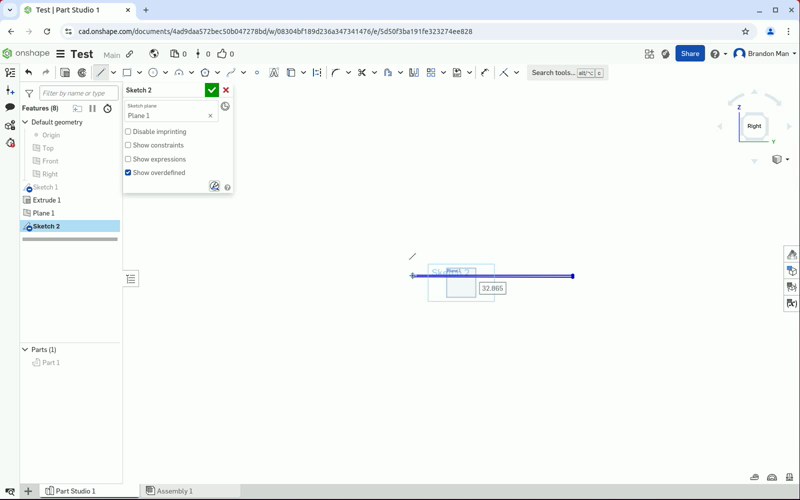
mouse_move(442, 275)
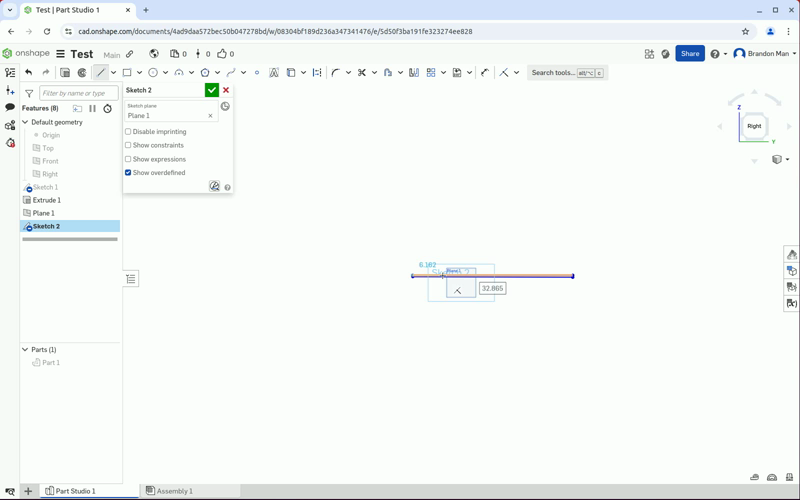
key_down(shift)
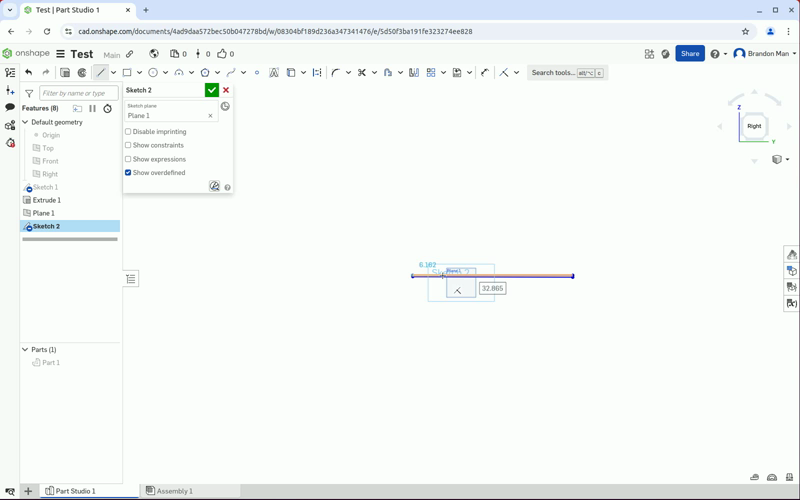
mouse_move(412, 276)
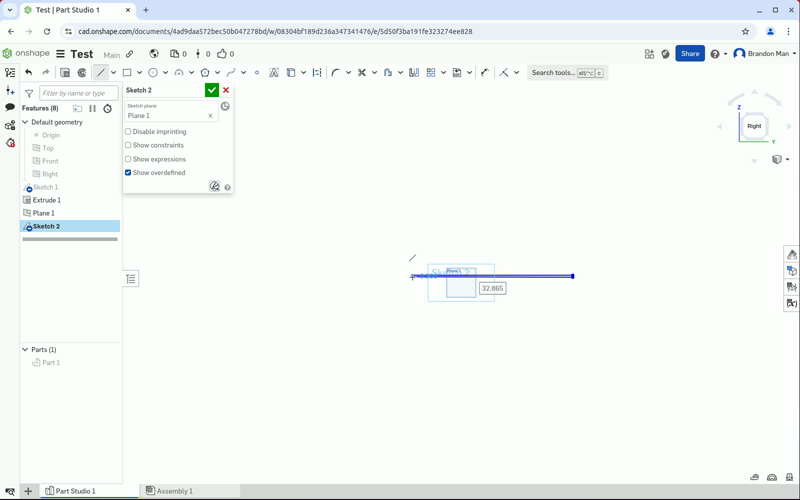
scroll(6)
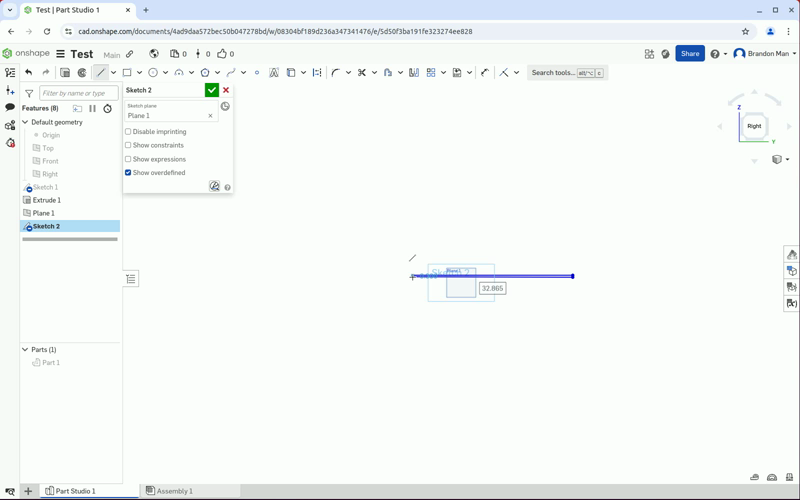
scroll(6)
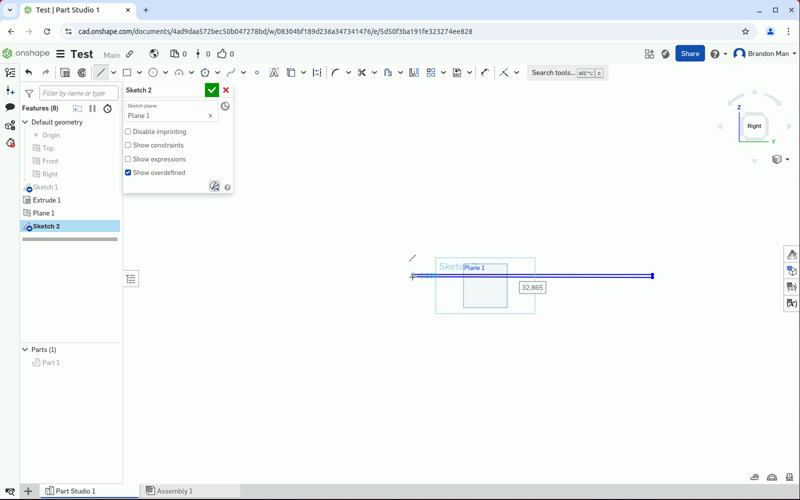
scroll(6)
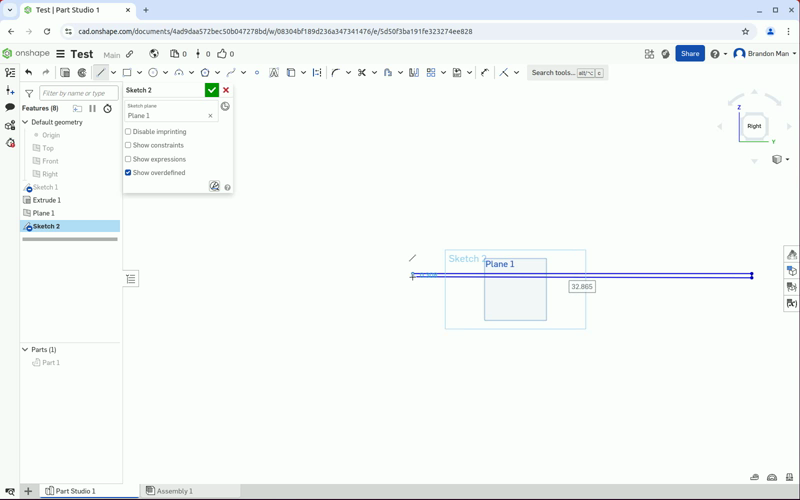
scroll(6)
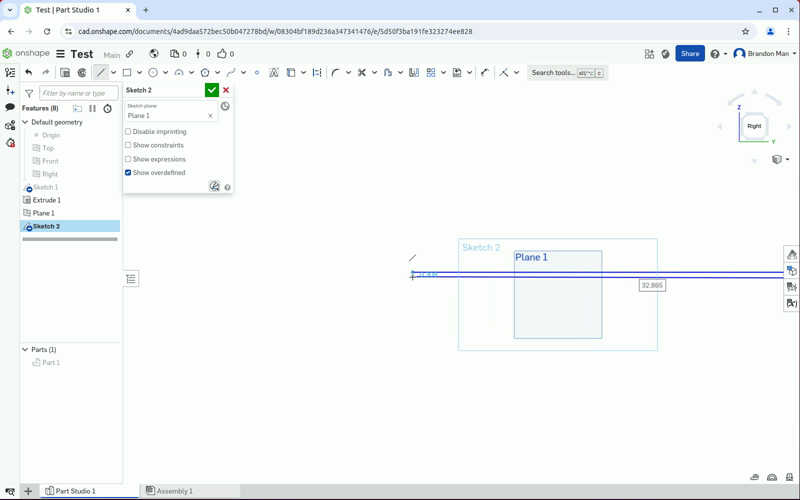
scroll(6)
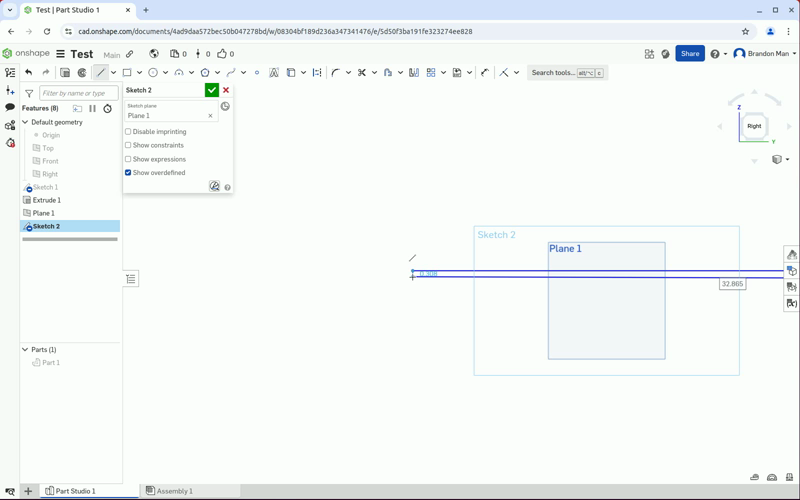
scroll(6)
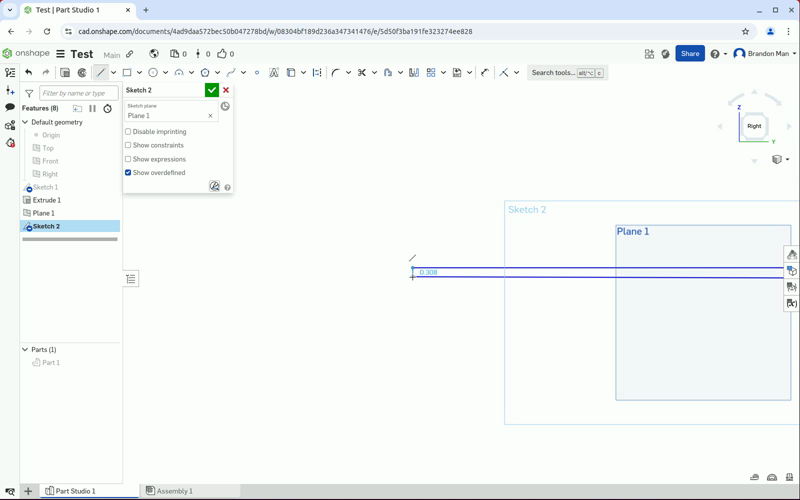
scroll(6)
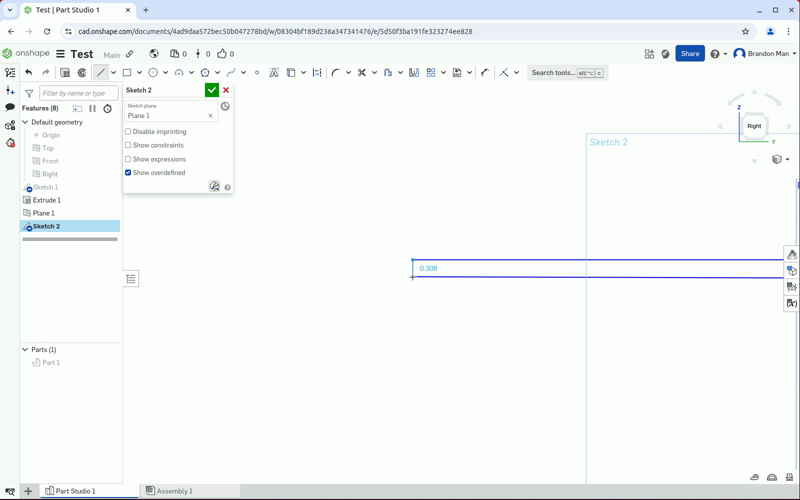
key_up(shift)
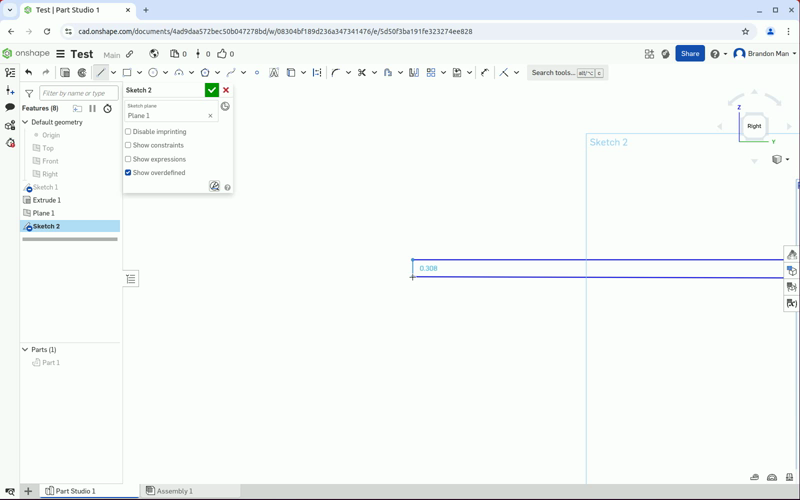
click(412, 276)
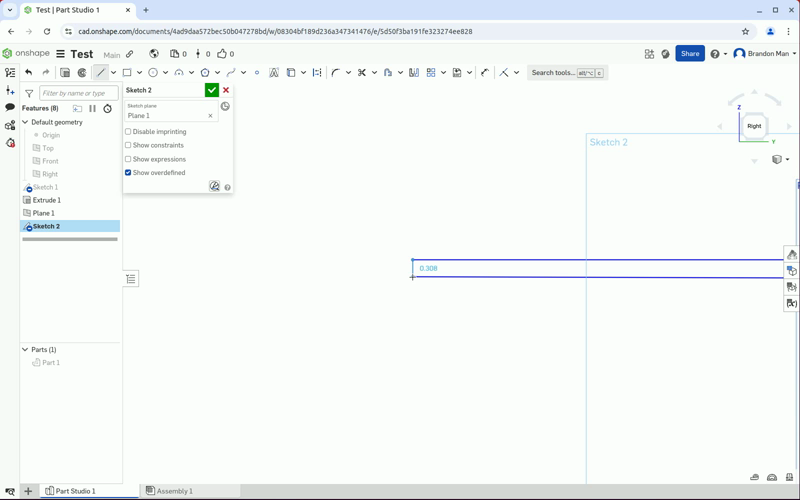
scroll(-6)
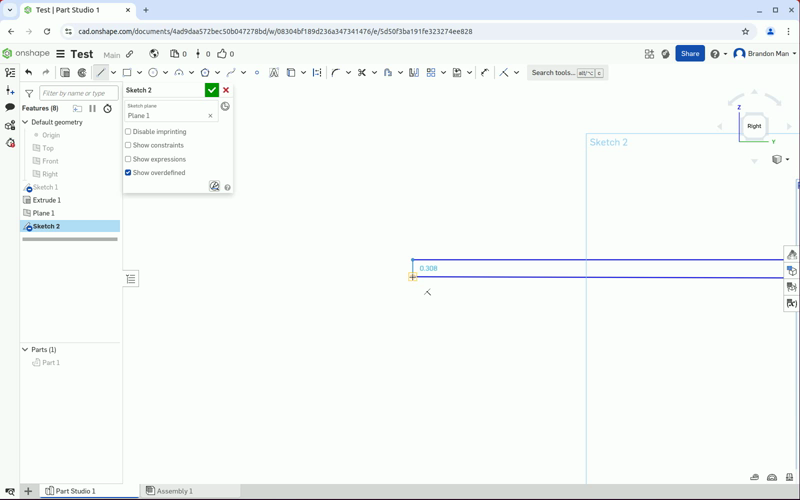
scroll(-6)
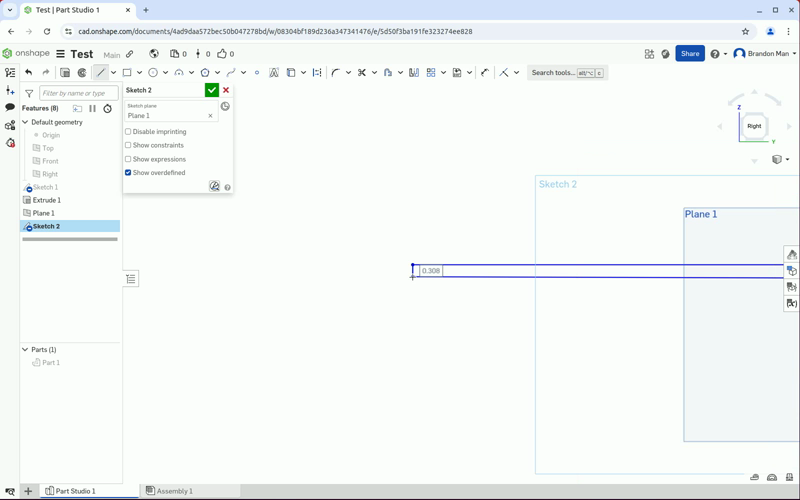
scroll(-6)
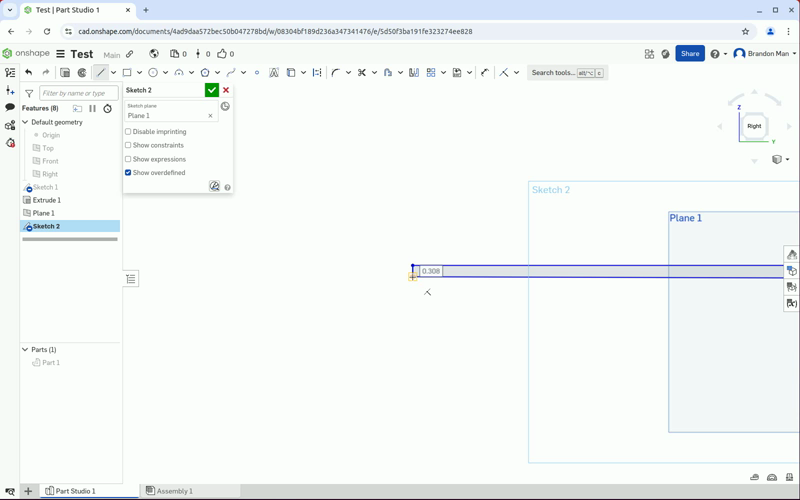
scroll(-6)
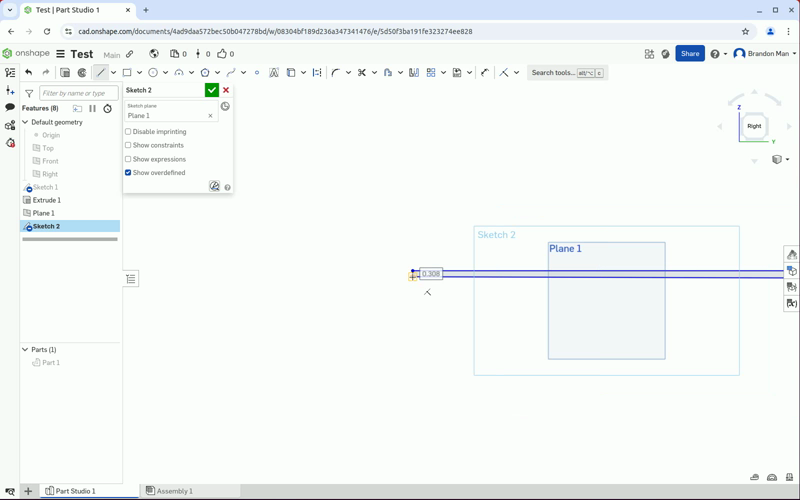
scroll(-6)
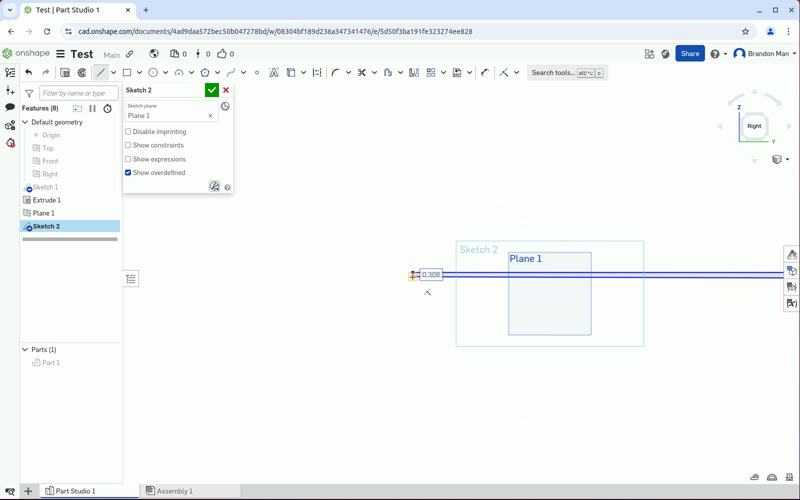
scroll(-6)
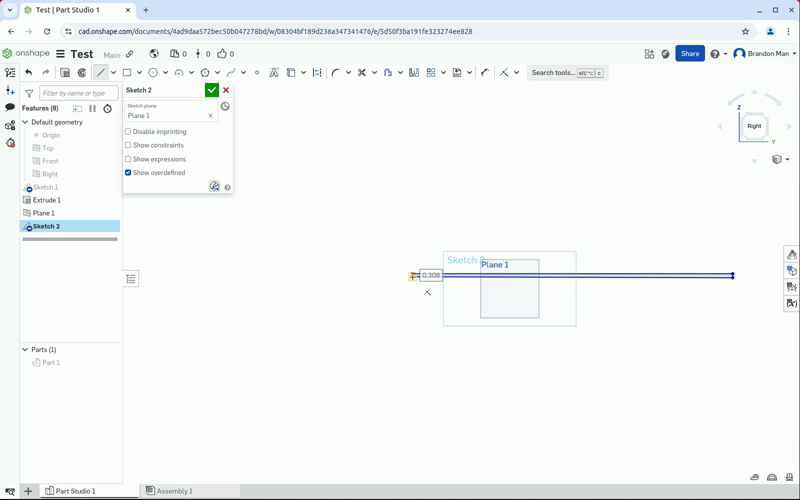
scroll(-6)
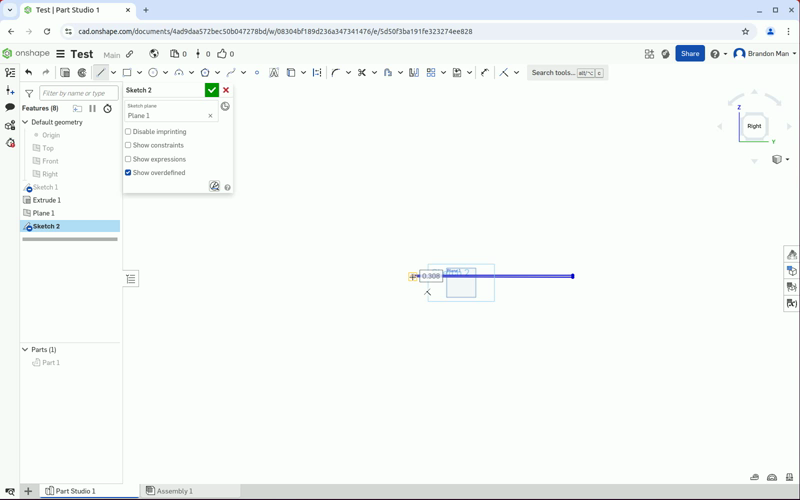
key(esc)
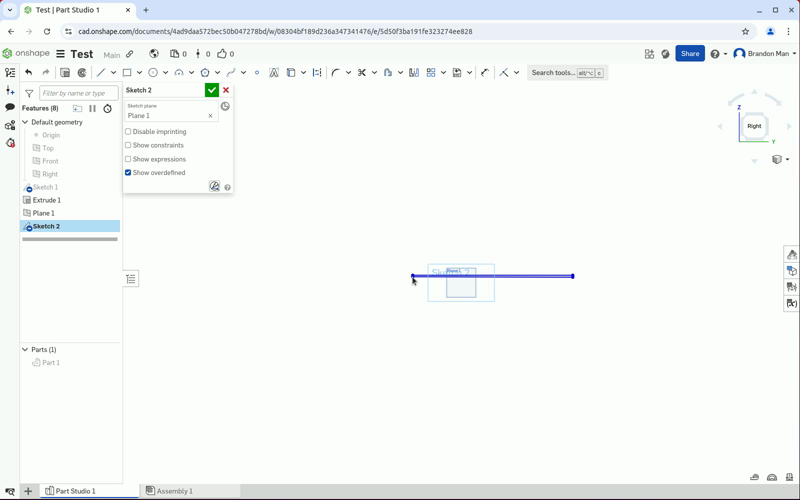
mouse_move(442, 276)
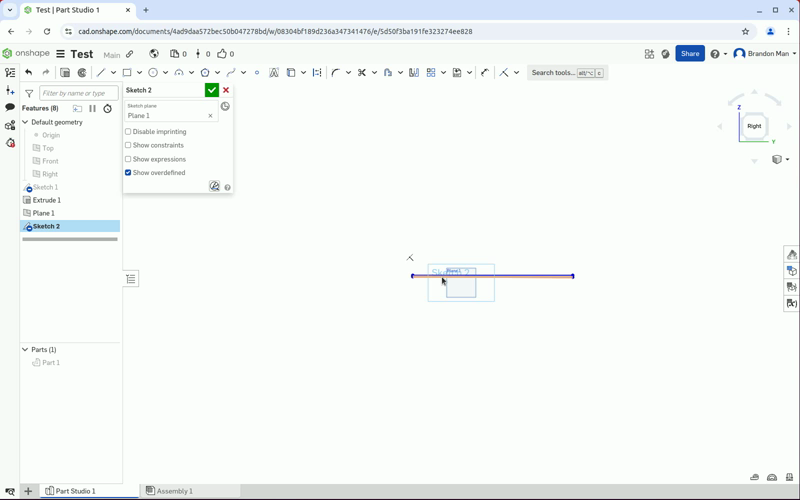
scroll(6)
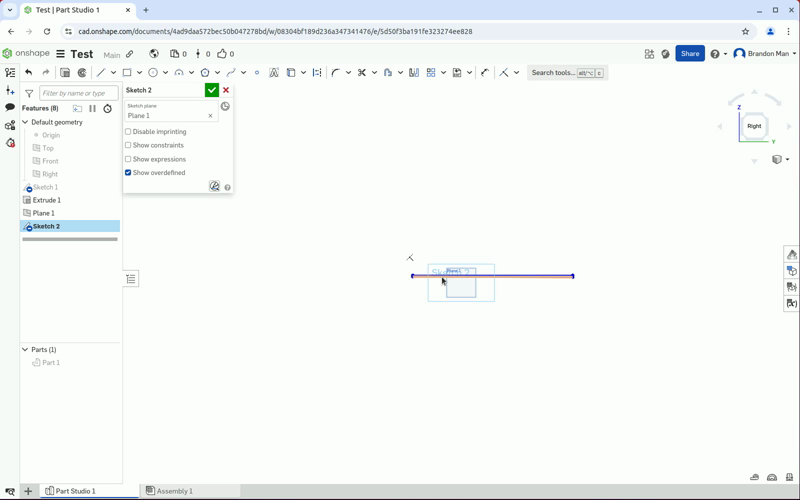
scroll(6)
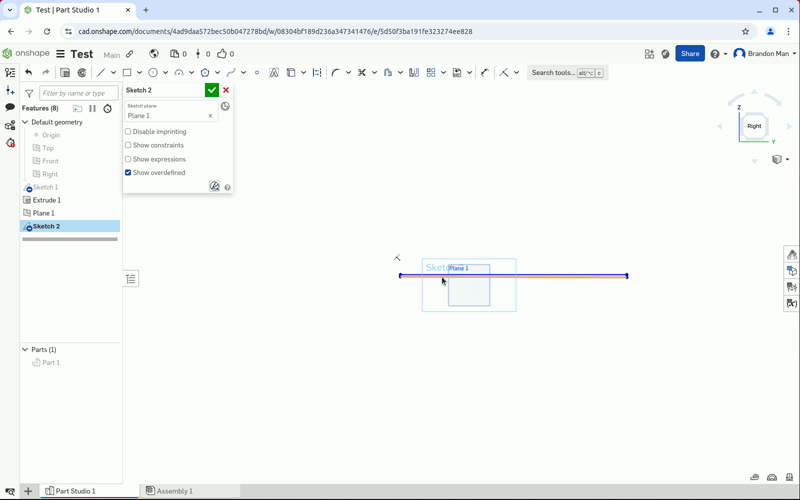
scroll(6)
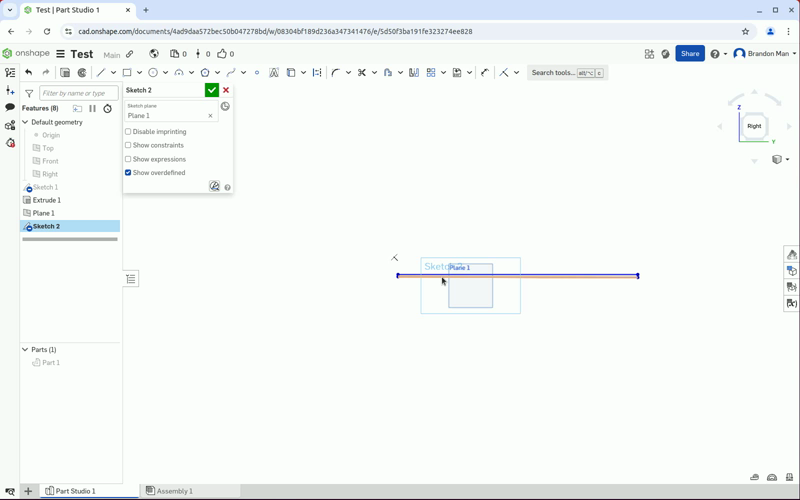
scroll(6)
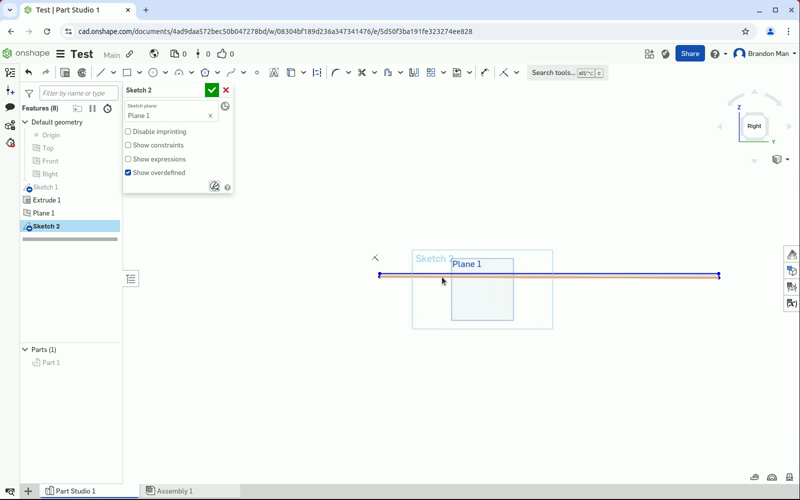
scroll(6)
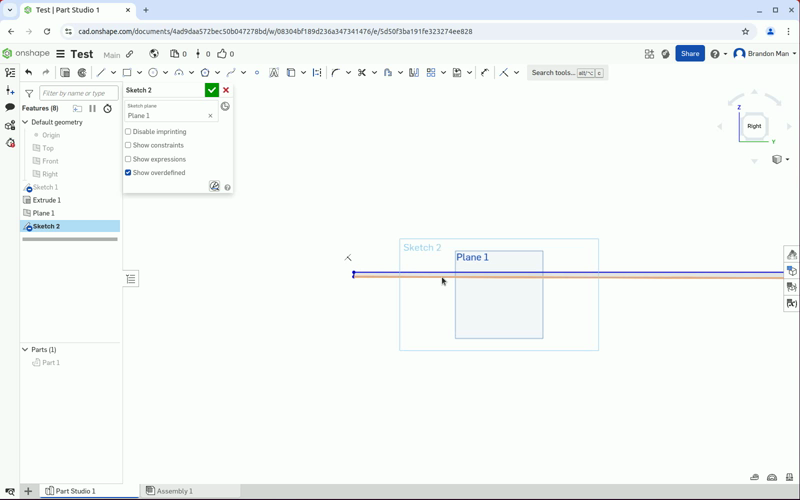
scroll(6)
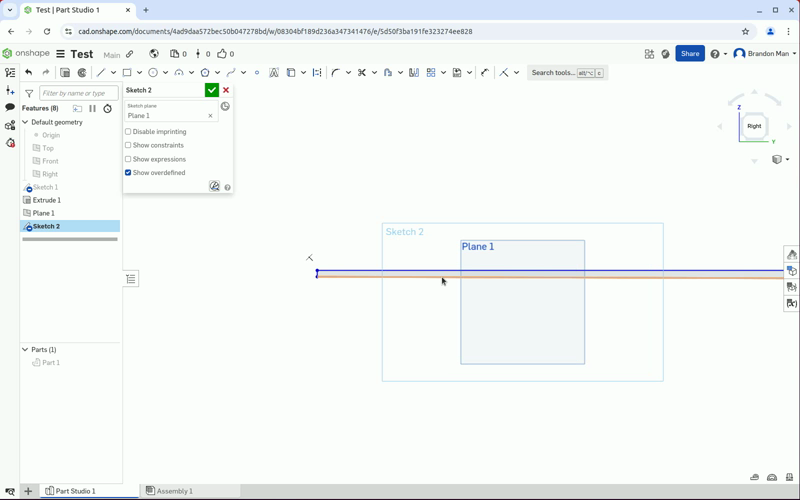
scroll(6)
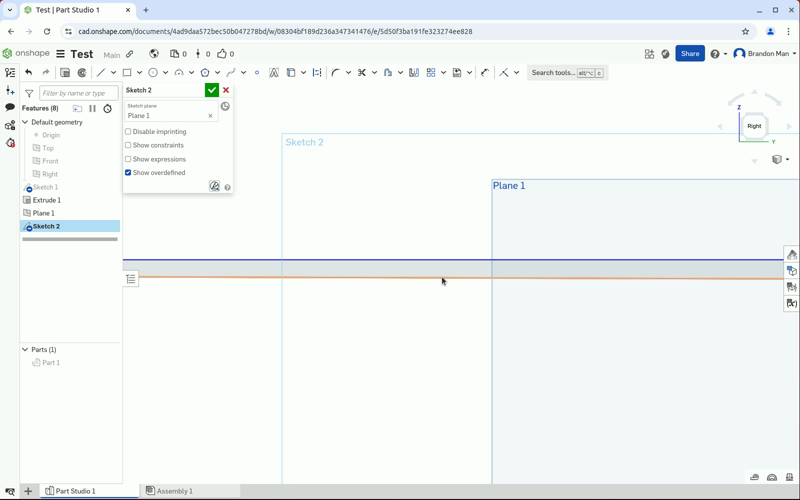
click(442, 276)
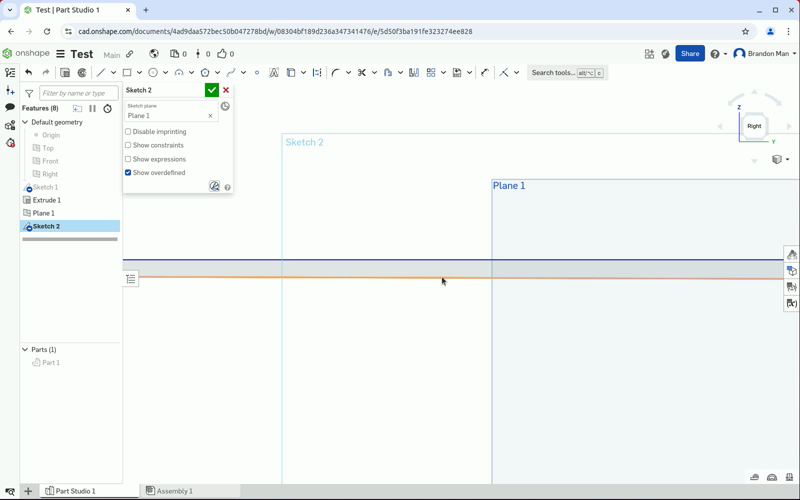
scroll(-6)
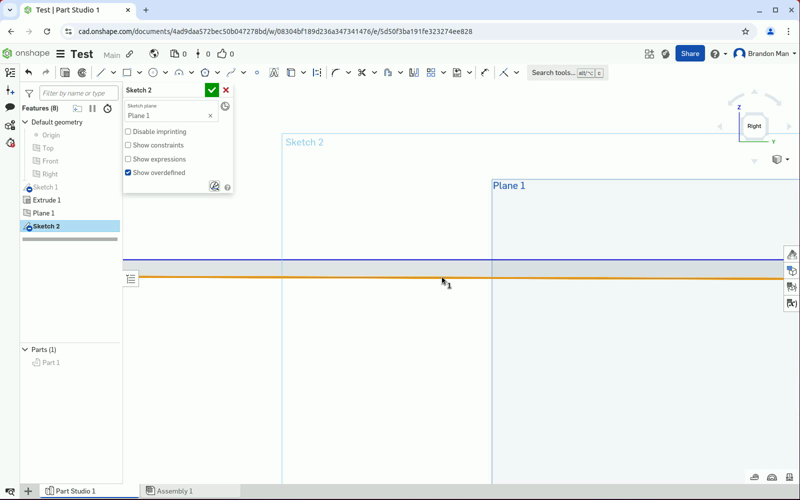
scroll(-6)
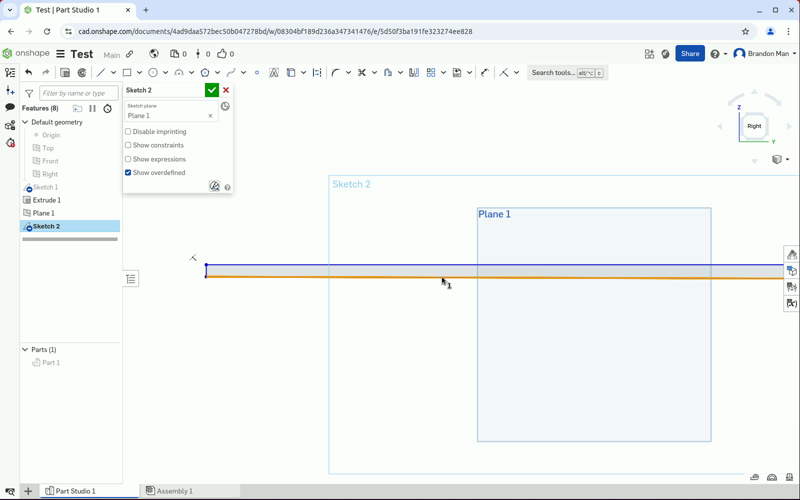
scroll(-6)
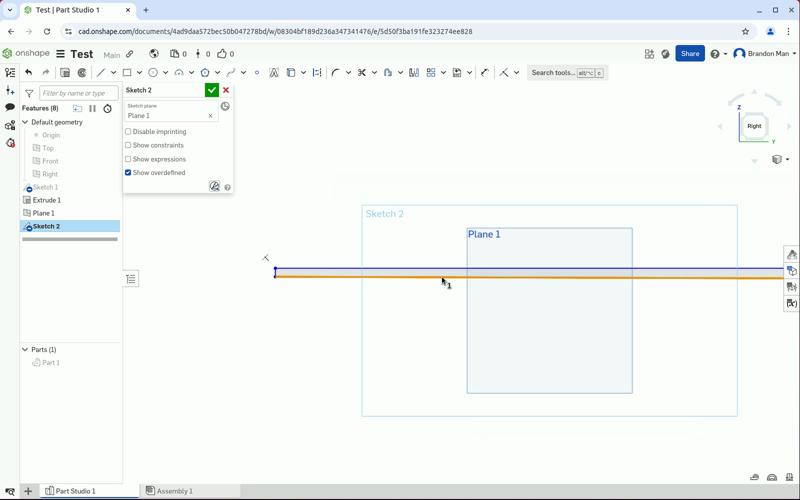
scroll(-6)
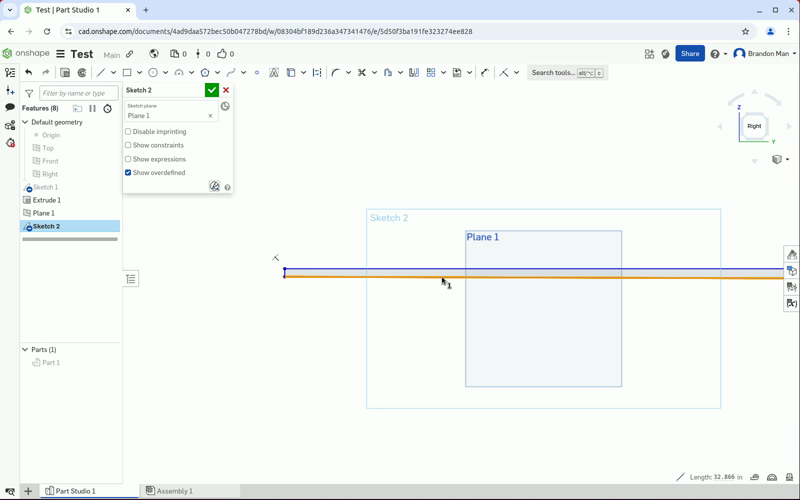
scroll(-6)
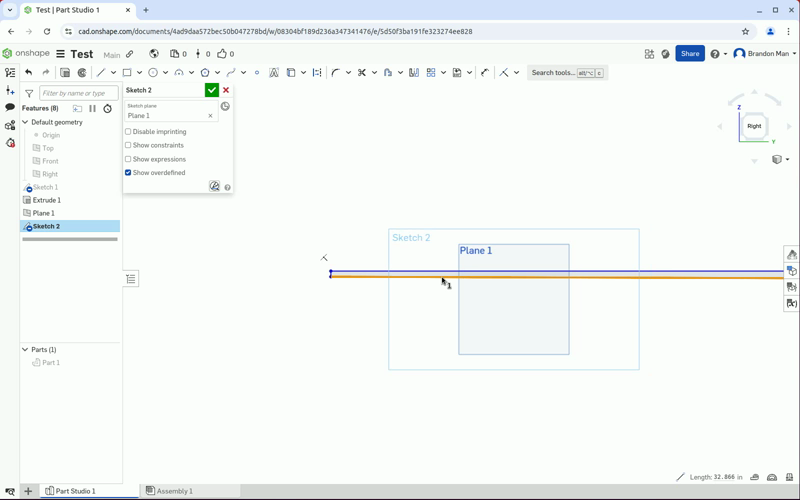
scroll(-6)
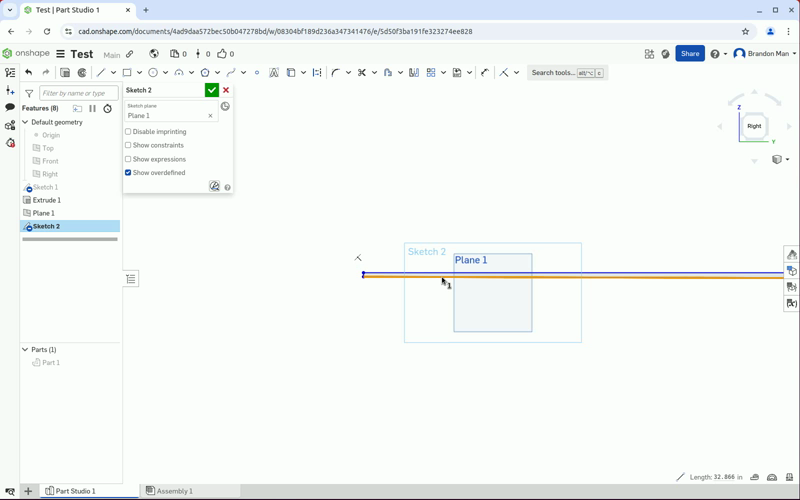
scroll(-6)
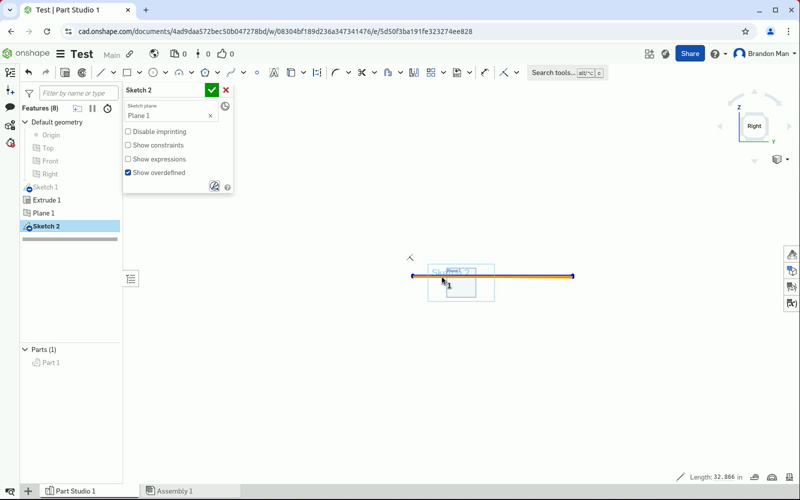
mouse_move(73, 352)
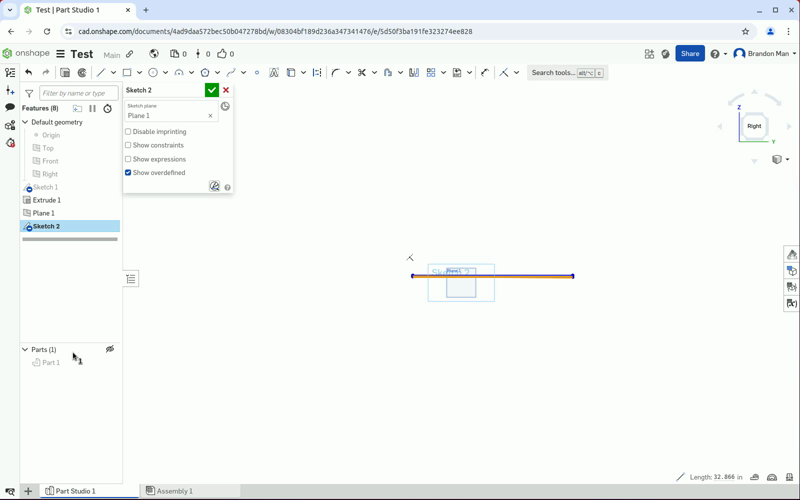
key(shift+y)
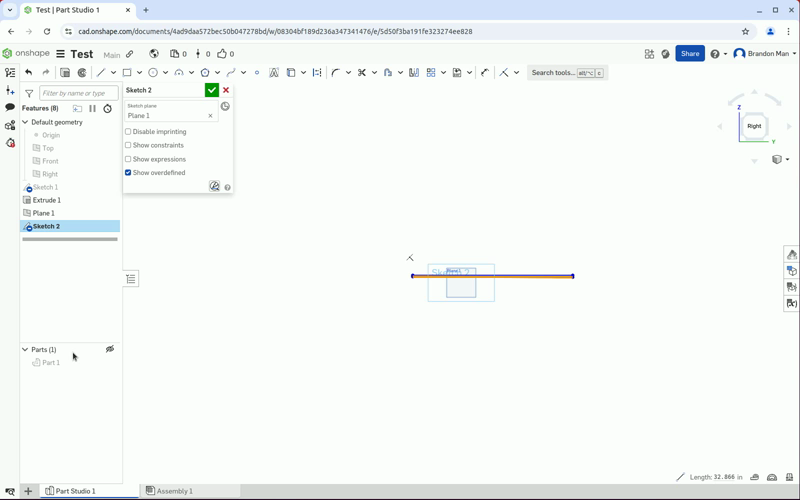
key(shift+e)
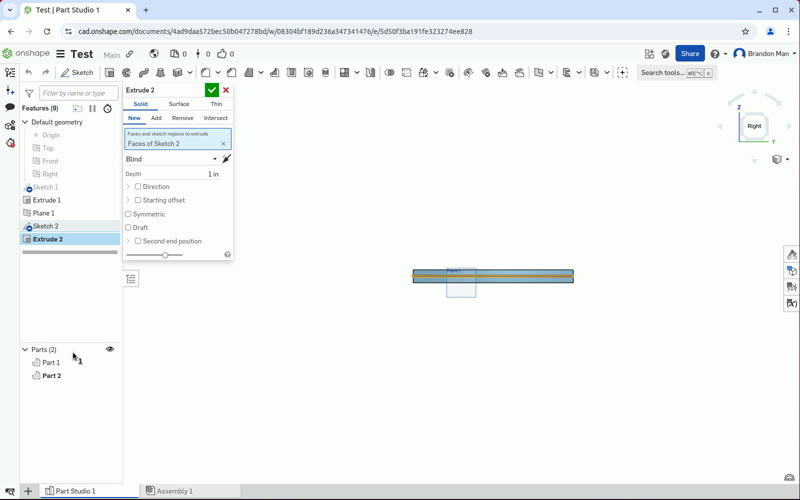
mouse_move(143, 106)
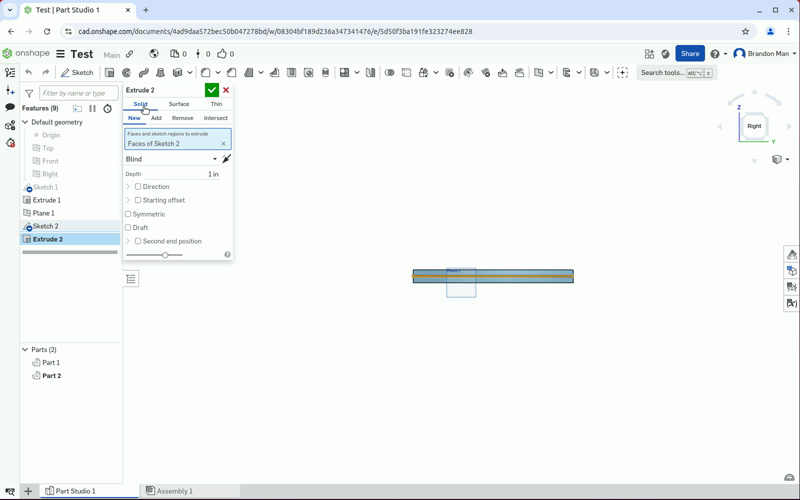
click(143, 106)
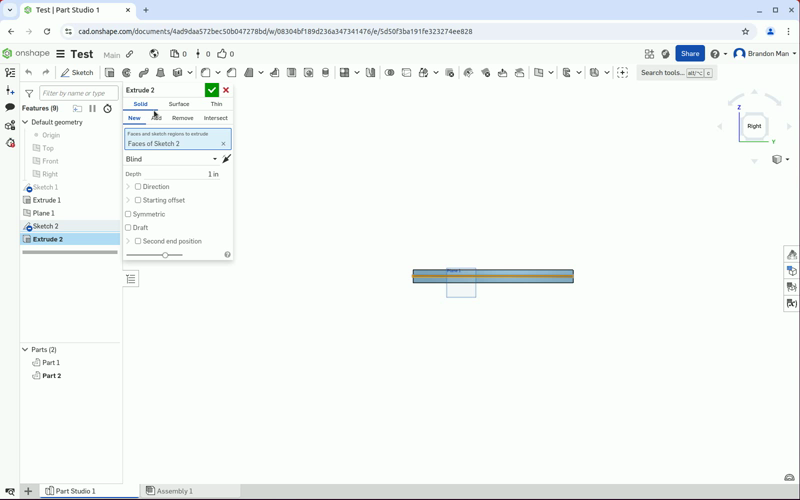
mouse_move(186, 120)
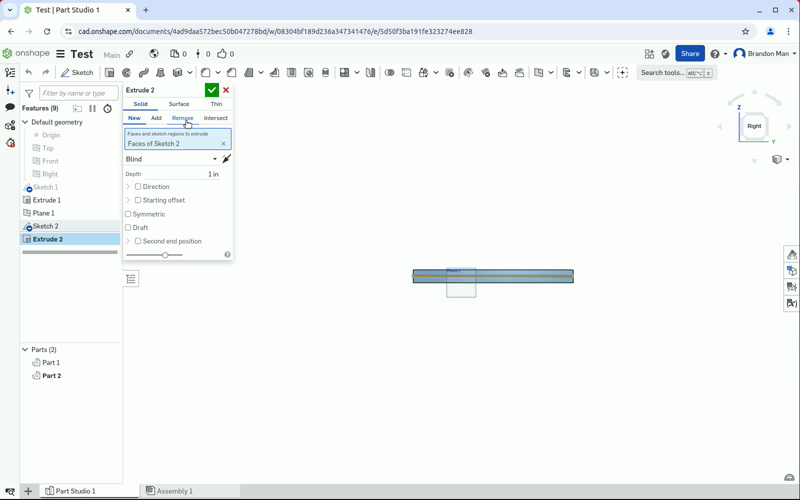
click(186, 120)
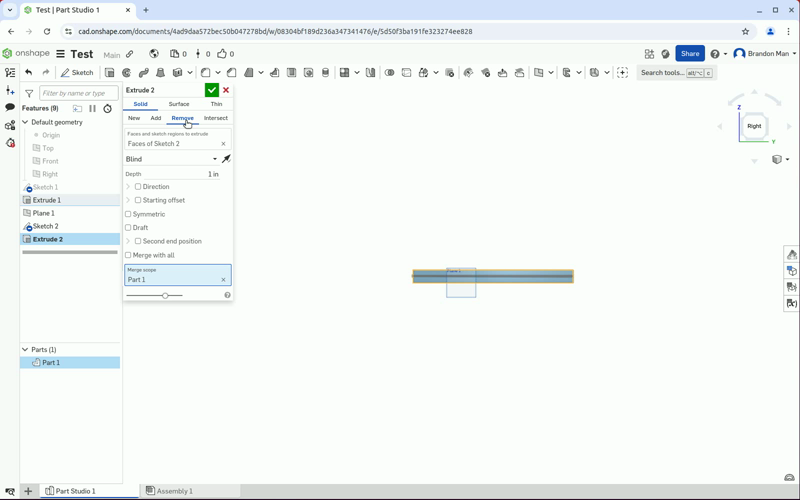
key(tab, 4)
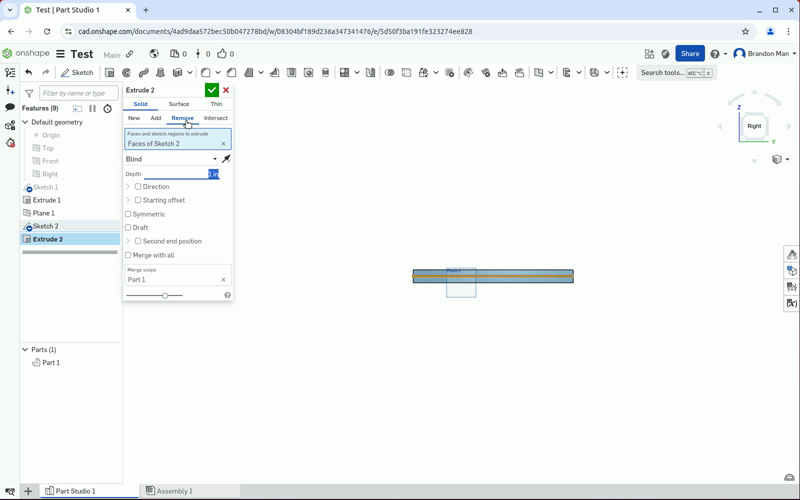
text(0.481)
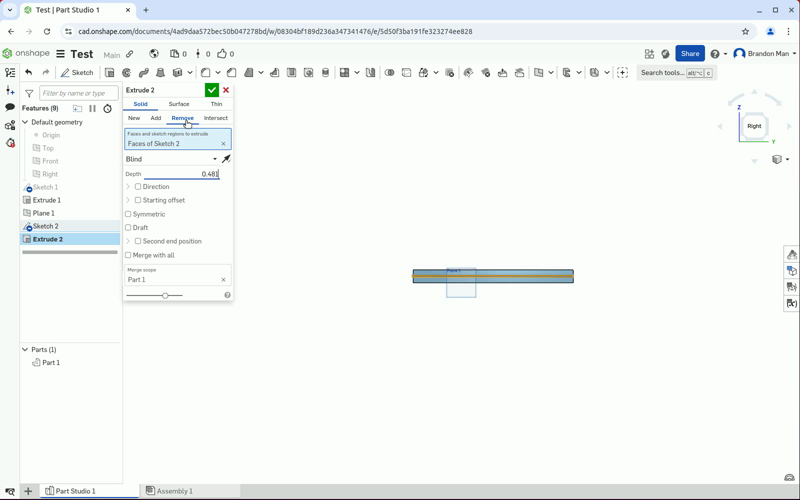
key(tab, 6)
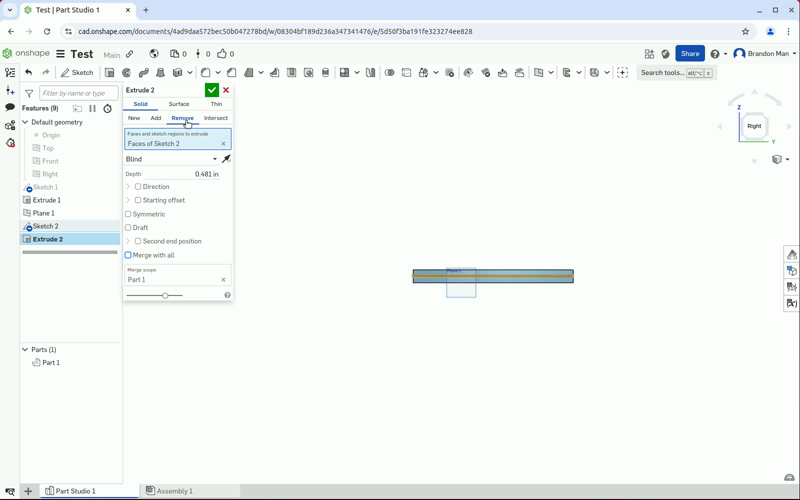
key(space)
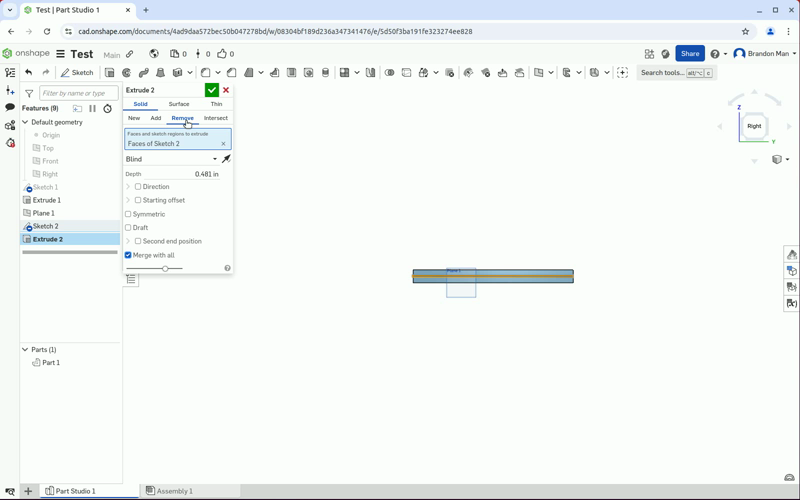
key(enter)
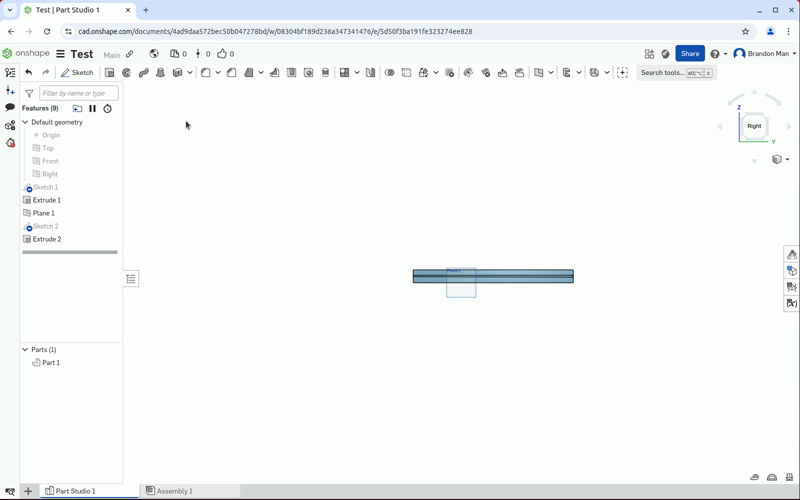
key(shift+h)
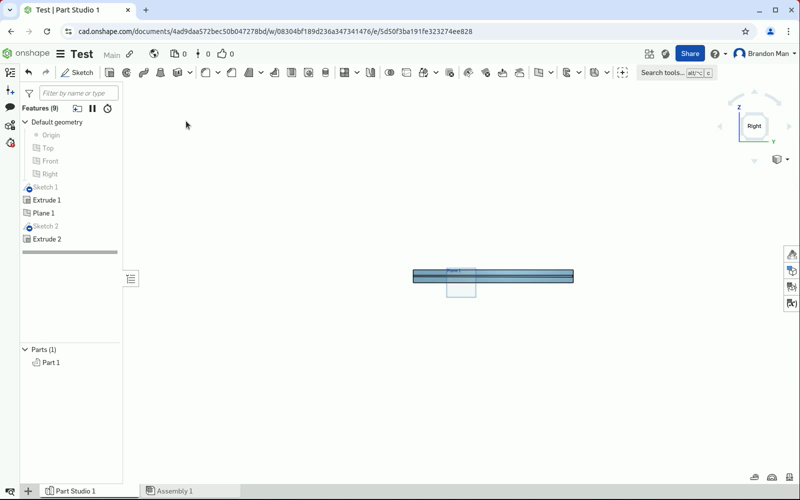
key(shift+h)
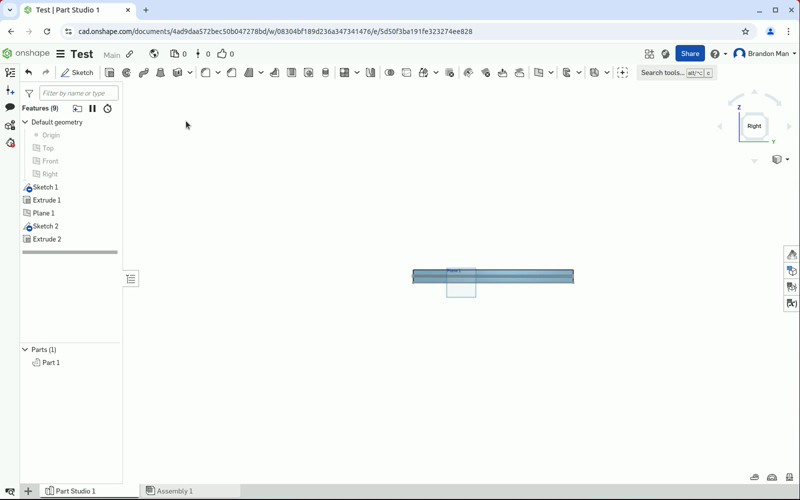
key(shift+7)
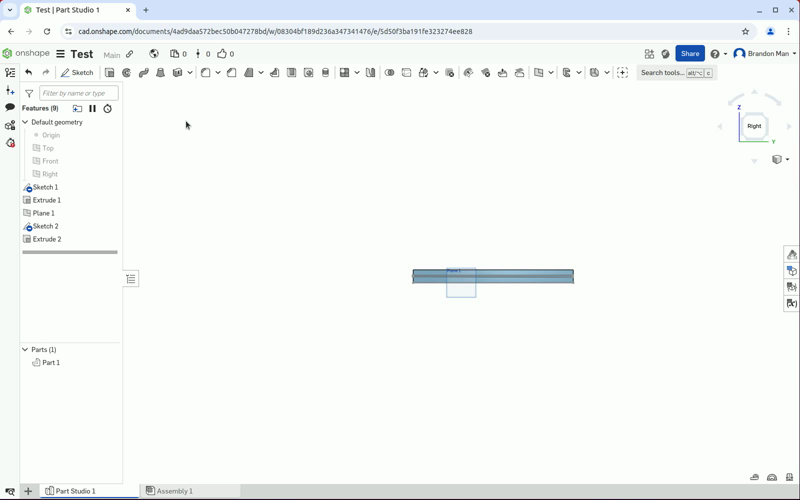
key(right, 2)
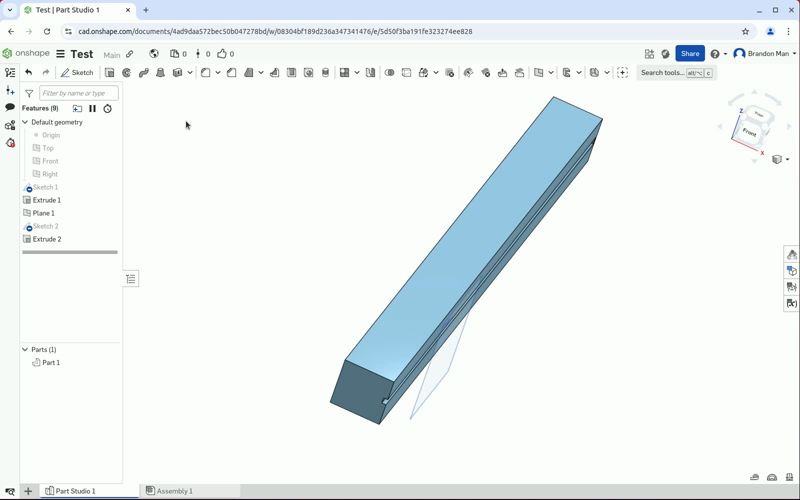
key(down, 2)
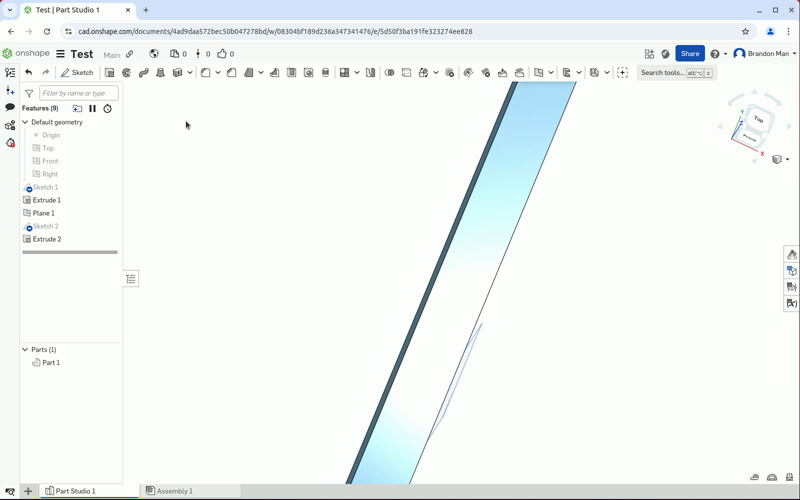
key(up, 2)
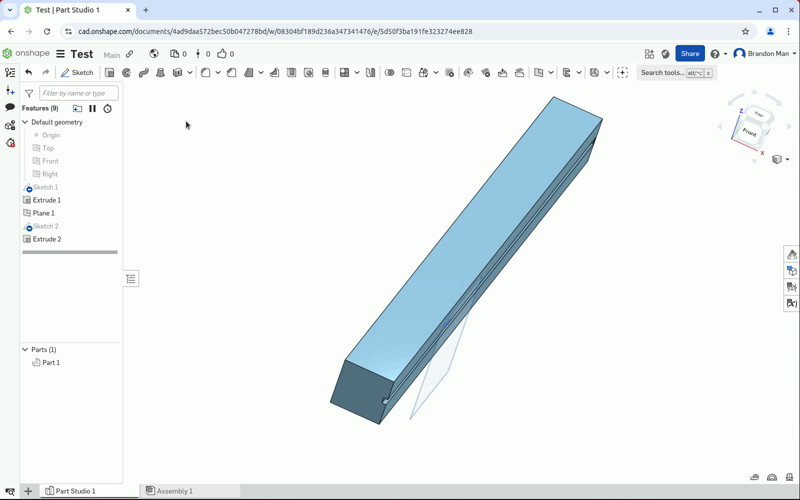
key(left, 2)
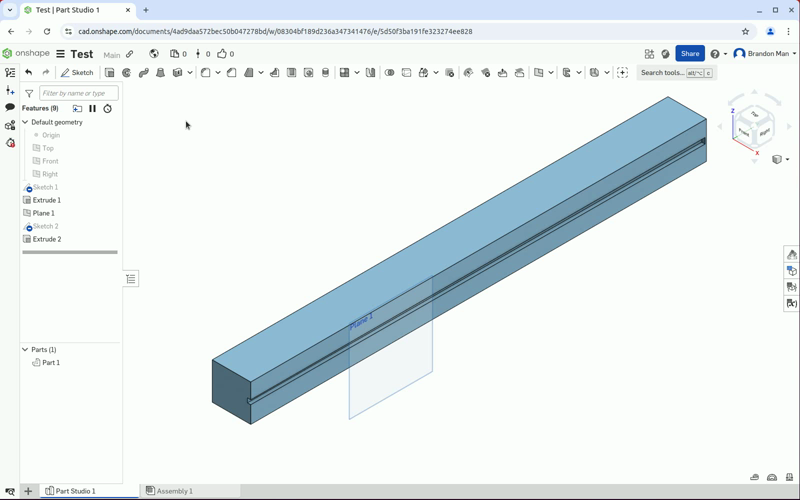
mouse_move(73, 189)
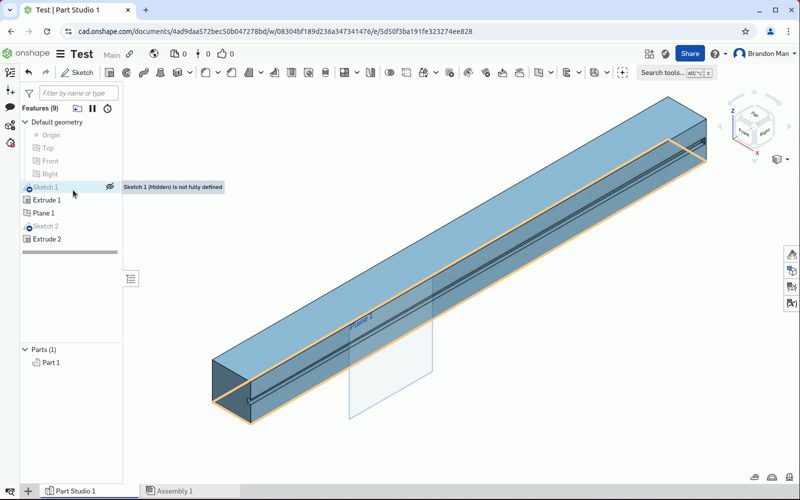
click(73, 189)